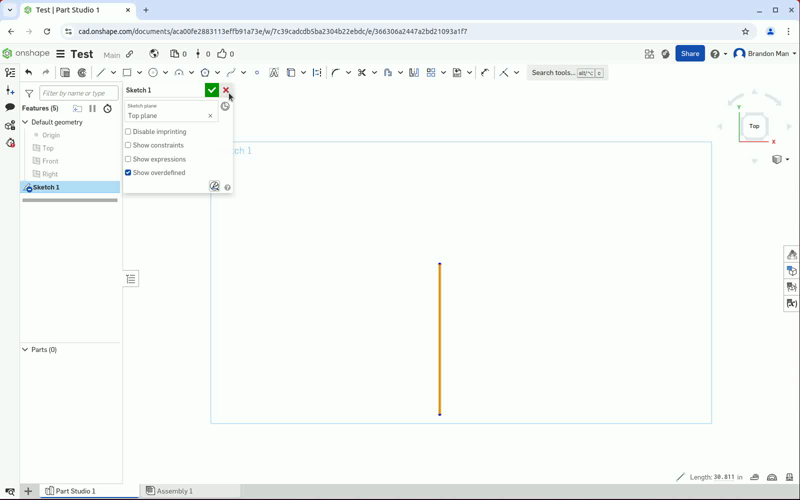
key(shift+h)
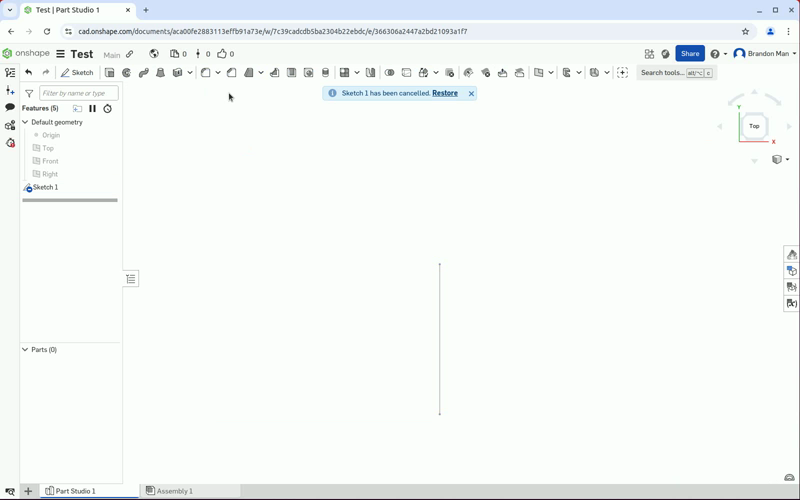
key(shift+s)
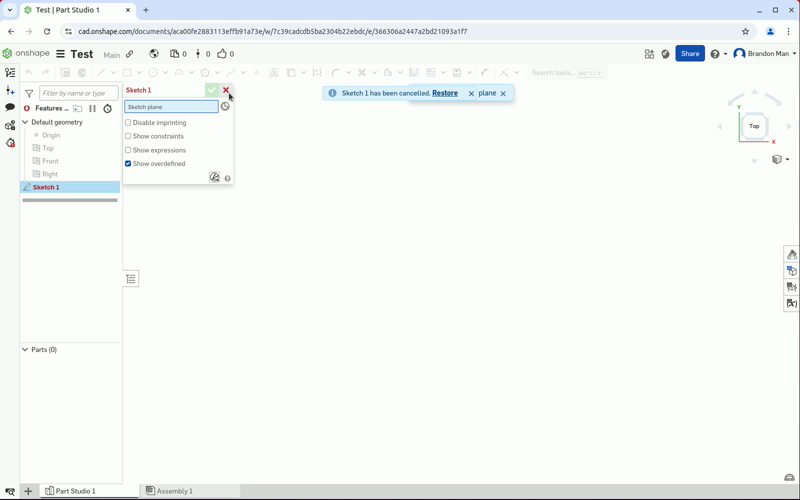
mouse_move(73, 150)
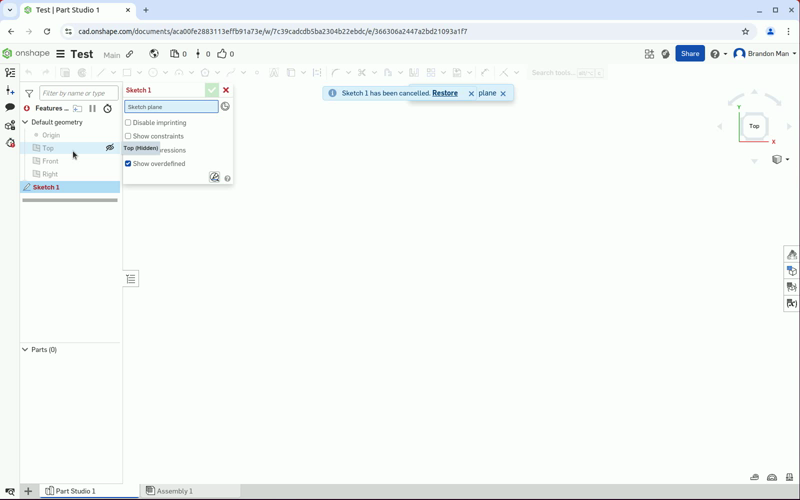
click(73, 150)
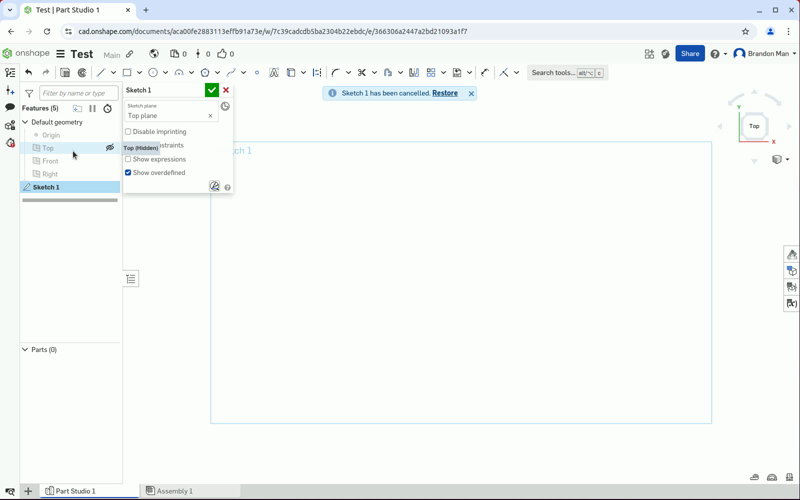
mouse_move(73, 352)
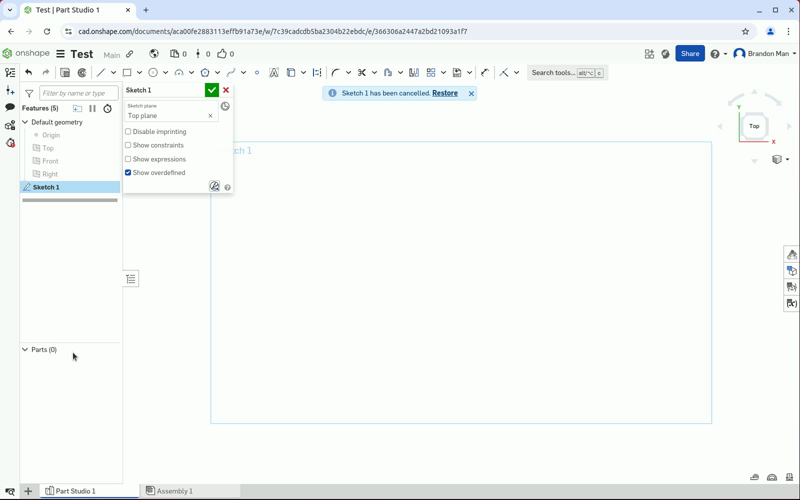
key(y)
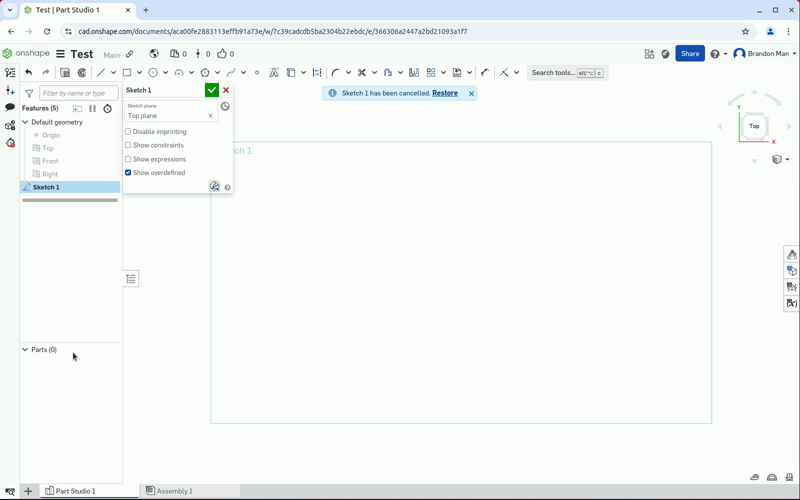
key(l)
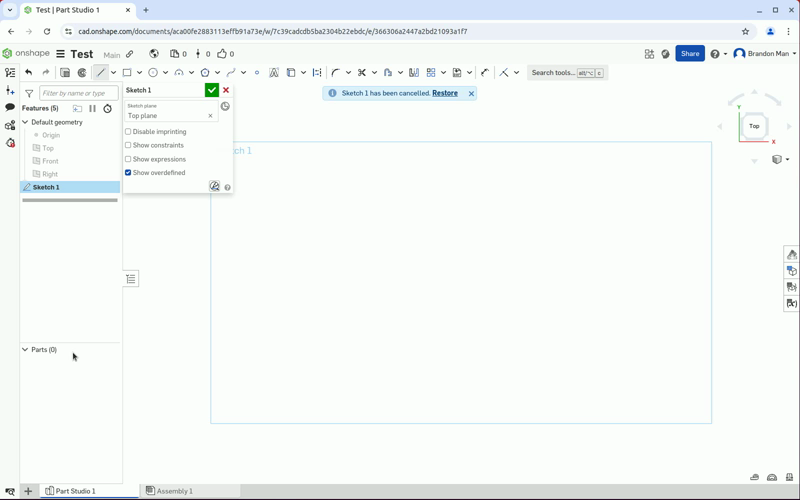
key_down(shift)
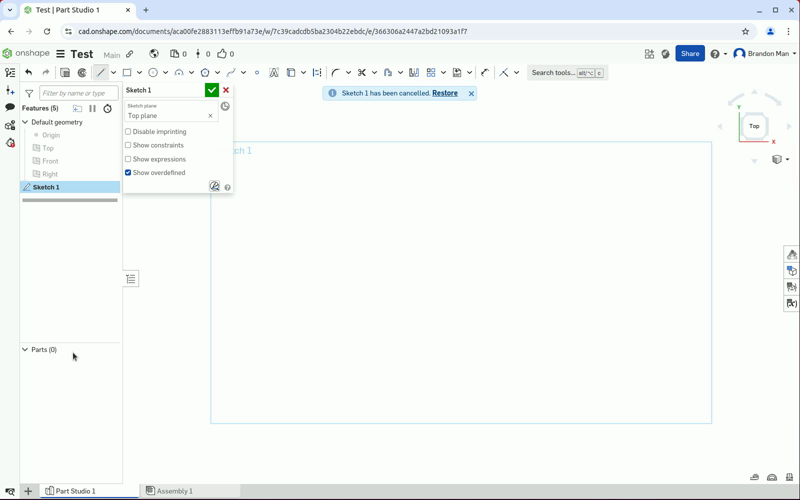
mouse_move(348, 325)
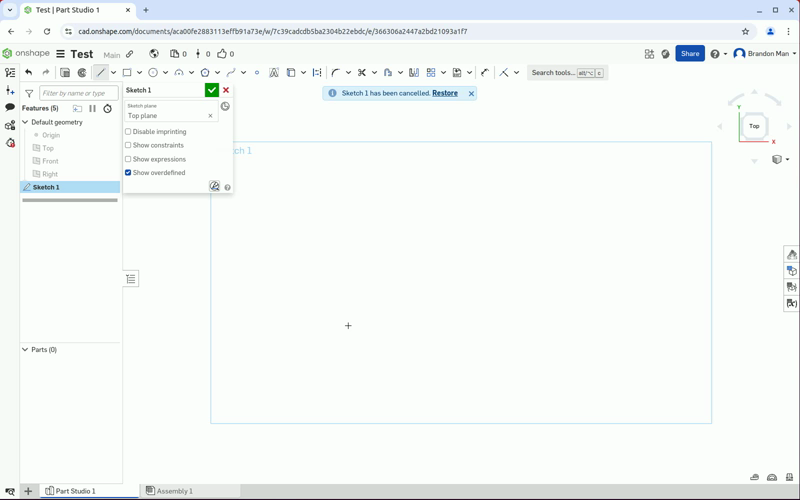
click(348, 325)
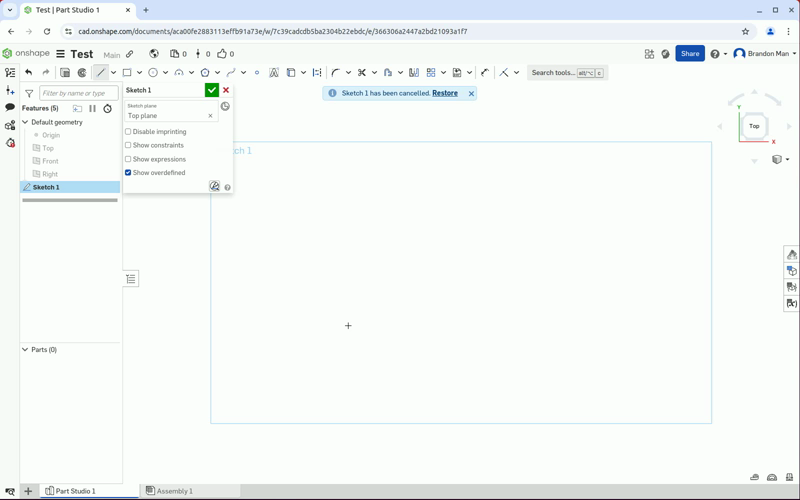
key_up(shift)
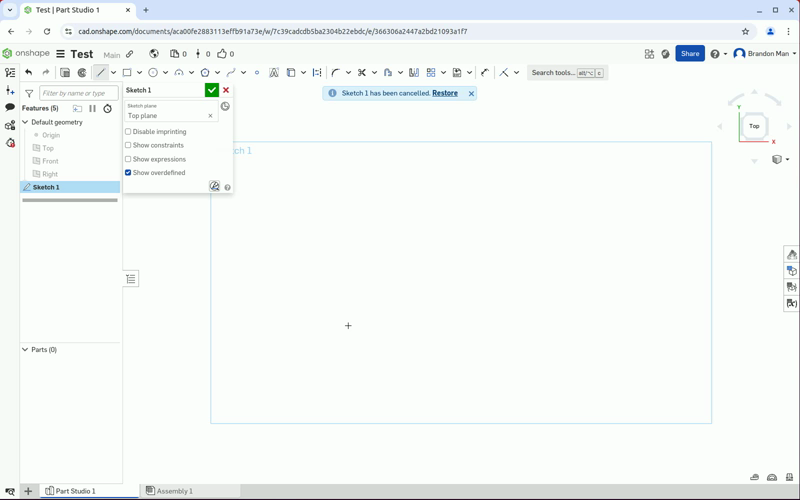
key_down(shift)
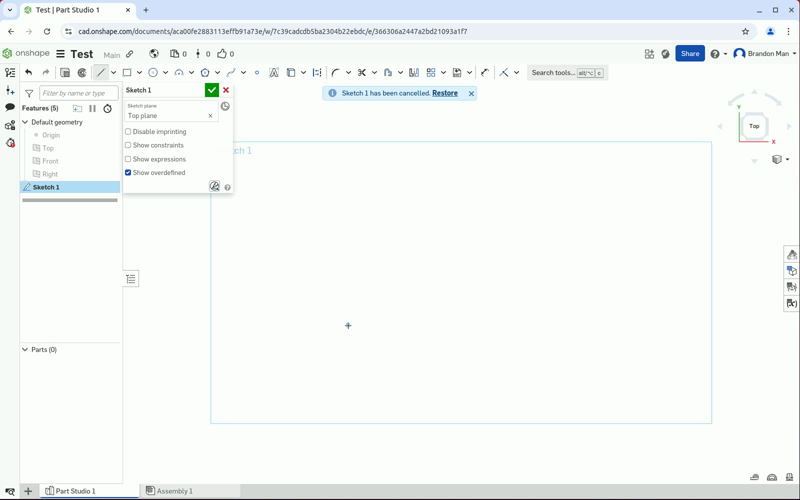
mouse_move(378, 325)
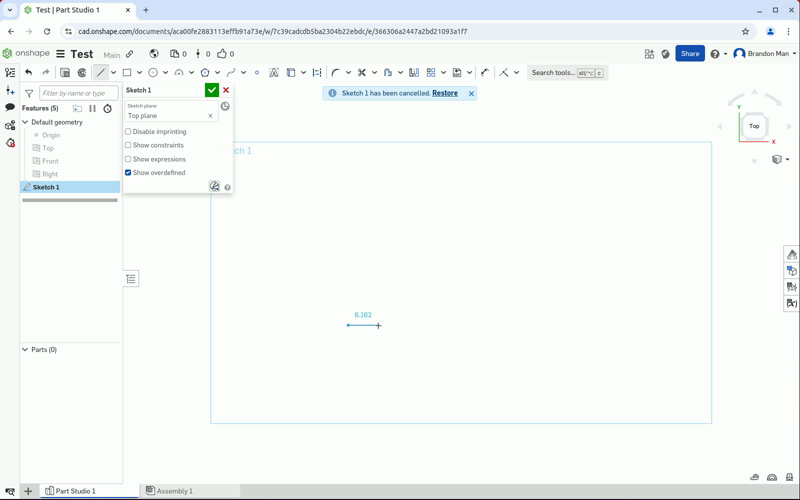
mouse_move(398, 325)
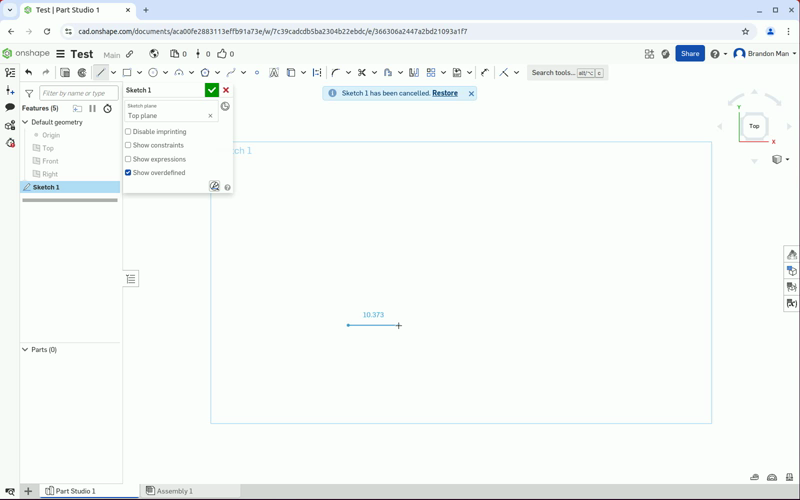
click(398, 325)
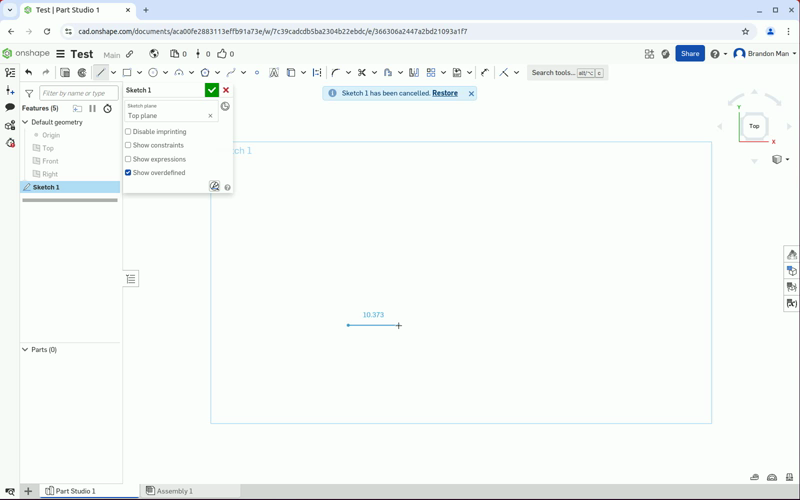
key_up(shift)
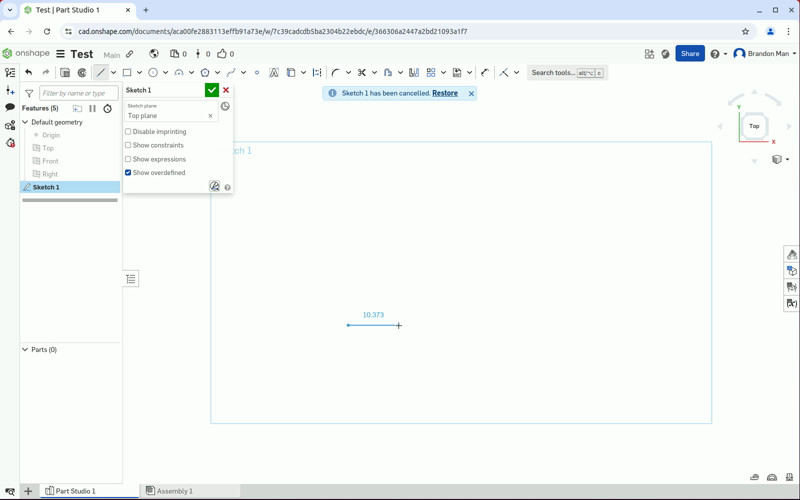
key_down(shift)
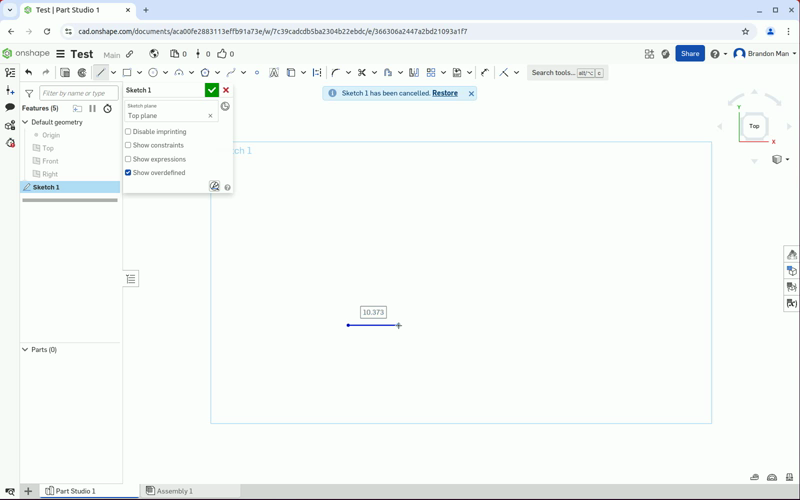
mouse_move(428, 325)
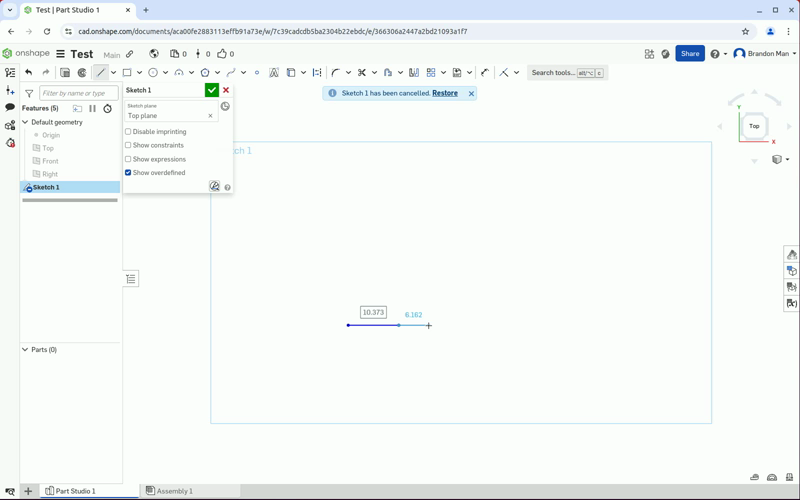
mouse_move(398, 317)
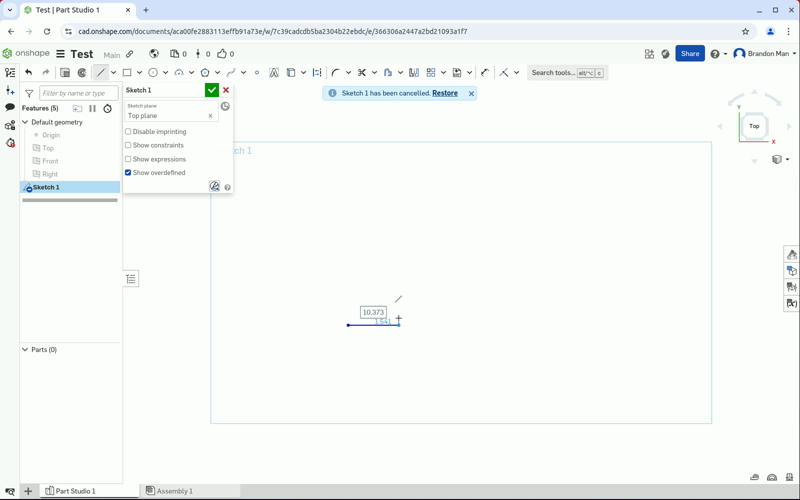
click(398, 317)
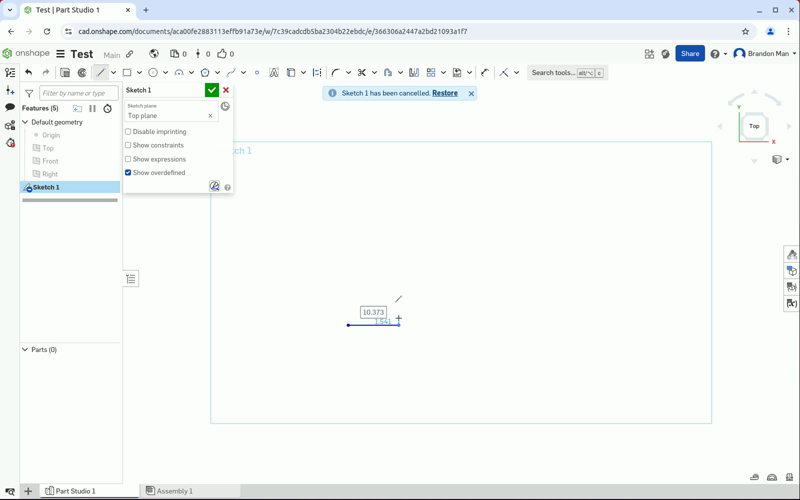
key_up(shift)
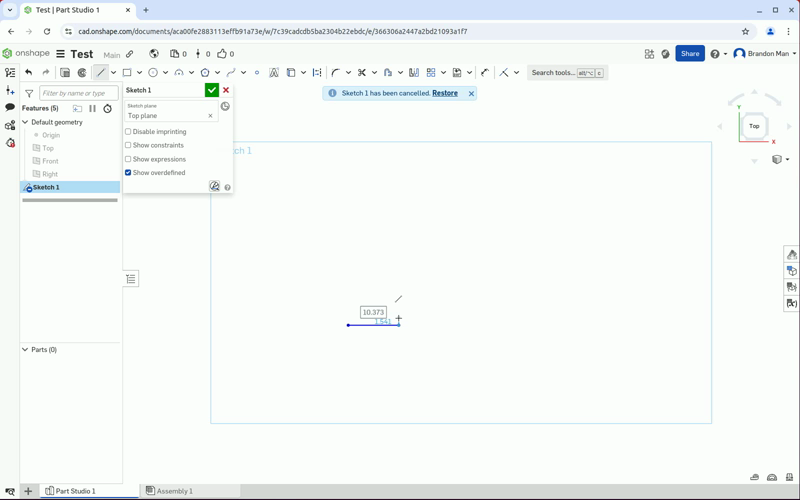
key_down(shift)
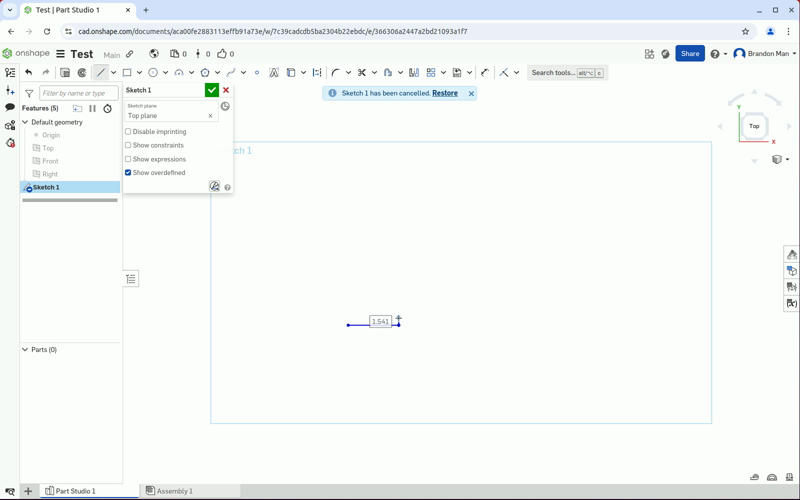
mouse_move(428, 317)
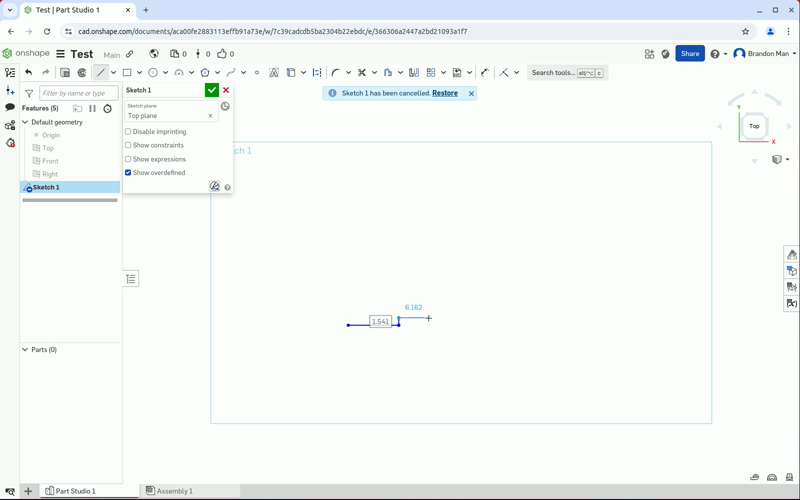
mouse_move(430, 317)
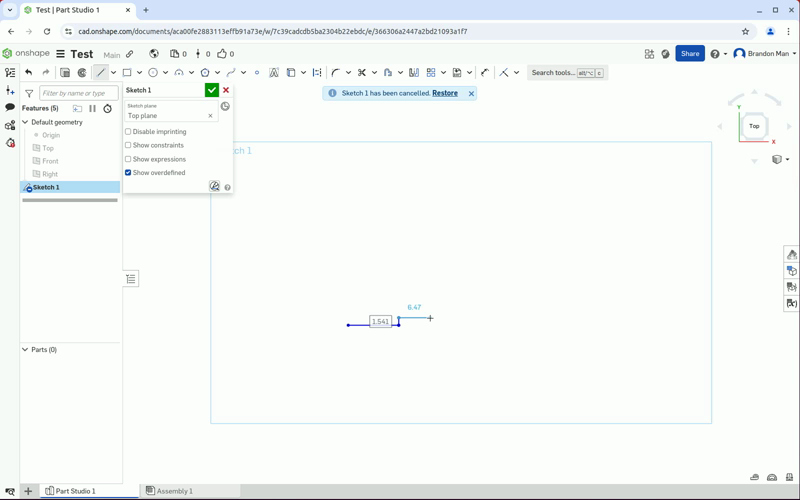
click(430, 317)
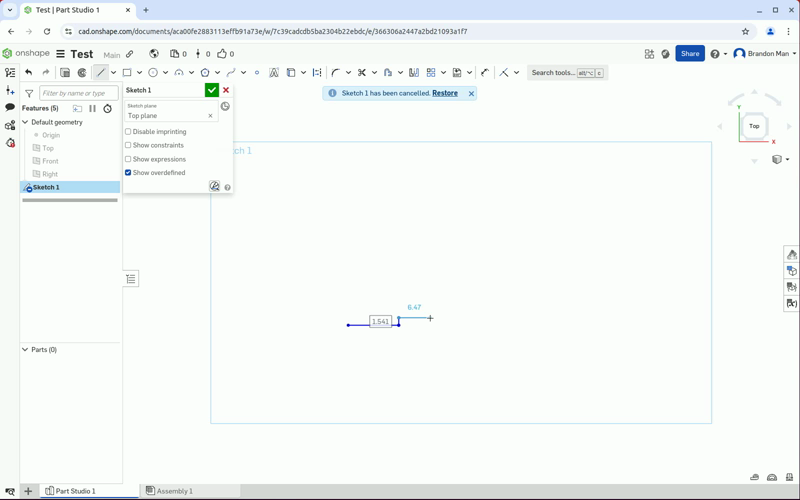
key_up(shift)
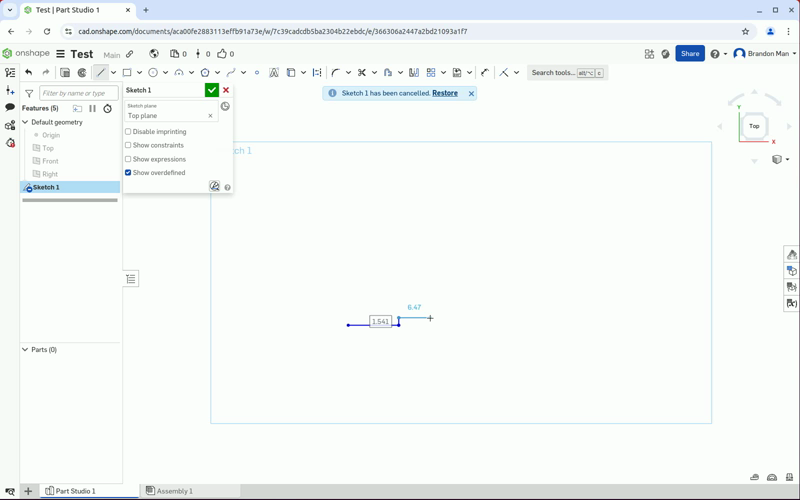
key_down(shift)
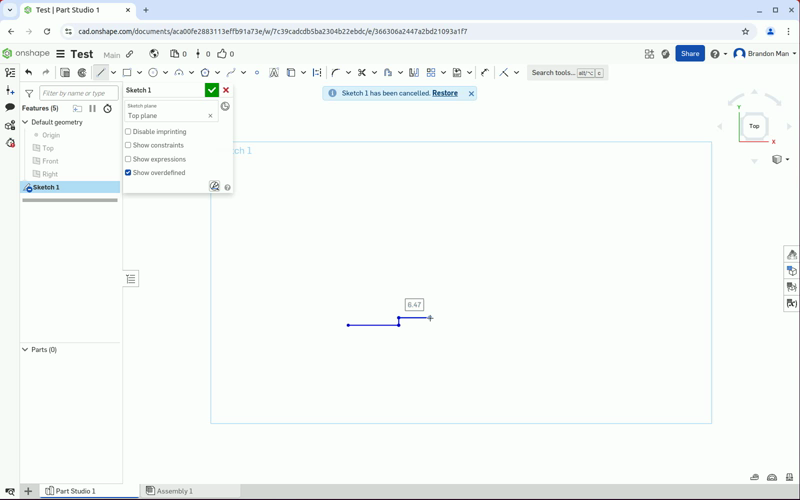
mouse_move(430, 226)
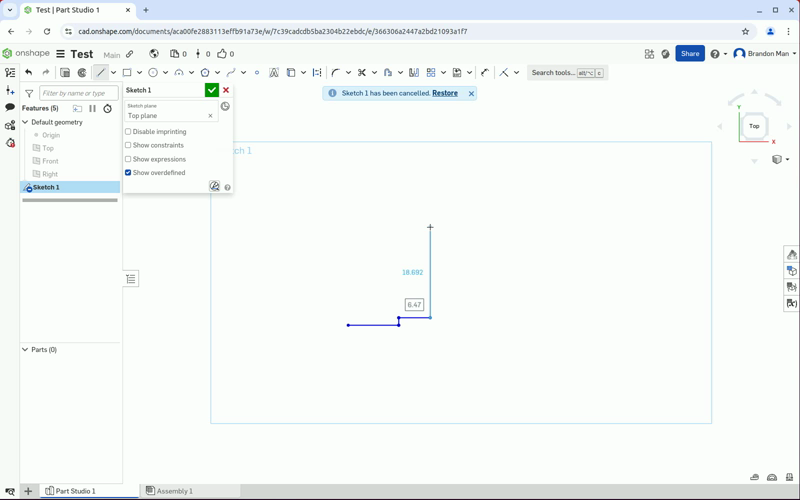
click(430, 226)
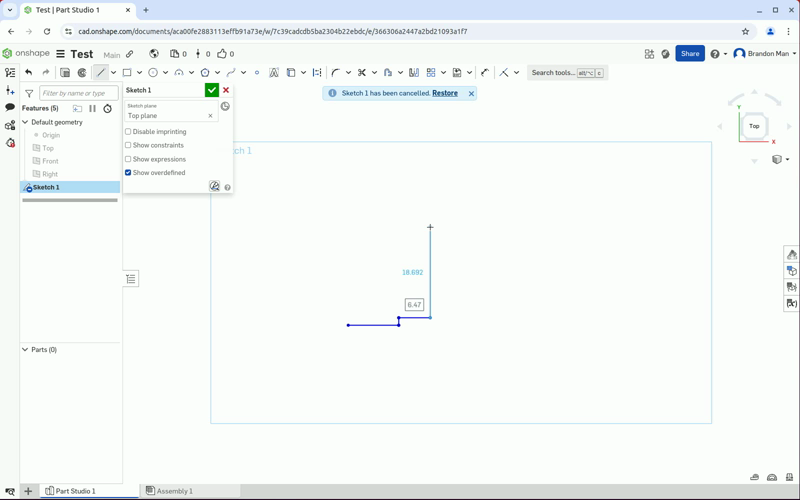
key_up(shift)
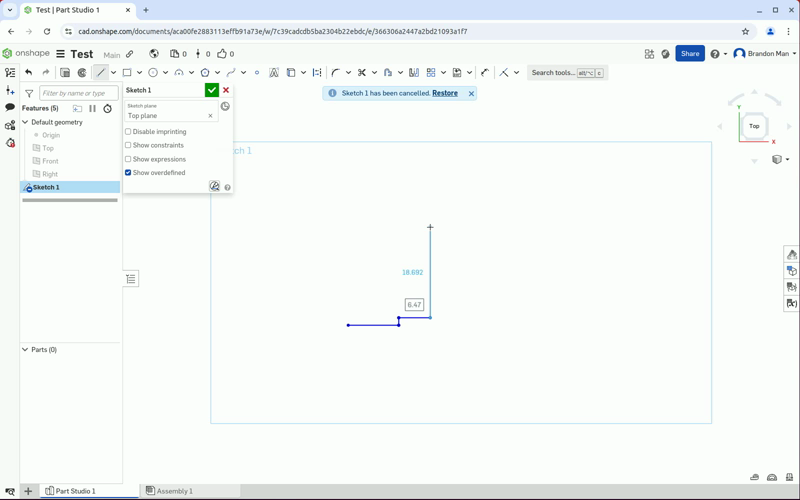
key_down(shift)
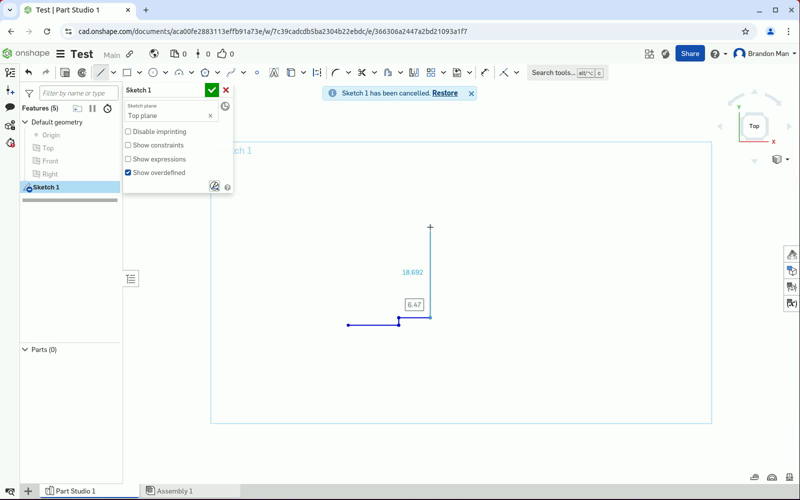
mouse_move(460, 226)
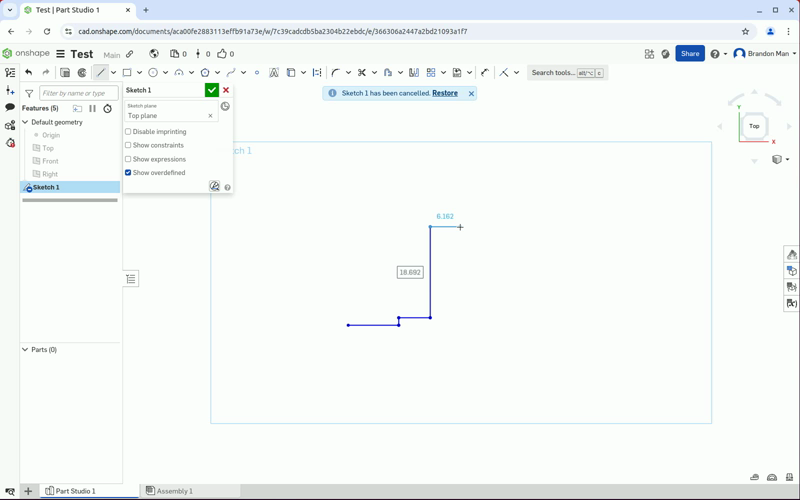
mouse_move(390, 226)
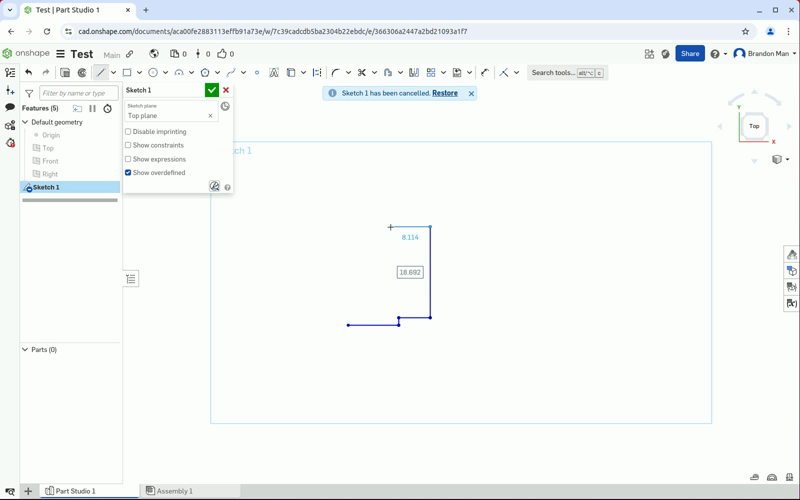
click(390, 226)
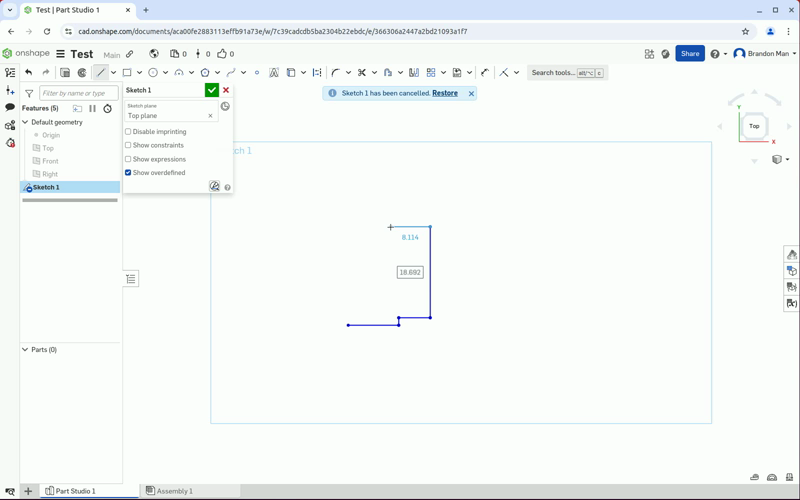
key_up(shift)
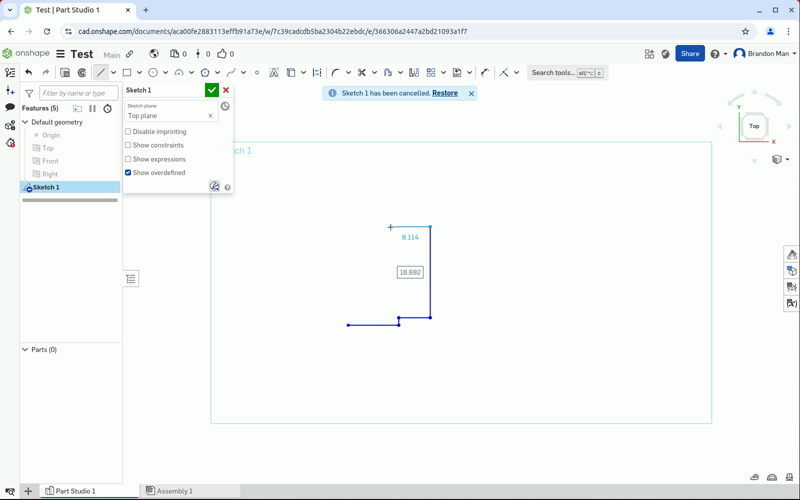
key_down(shift)
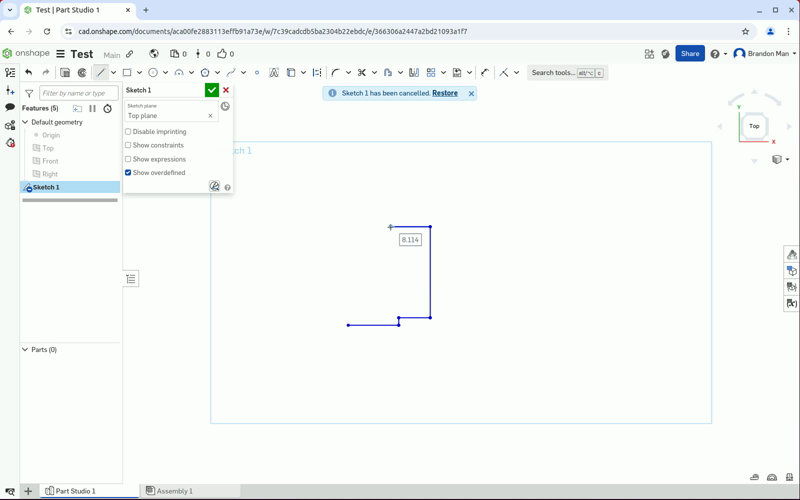
mouse_move(420, 226)
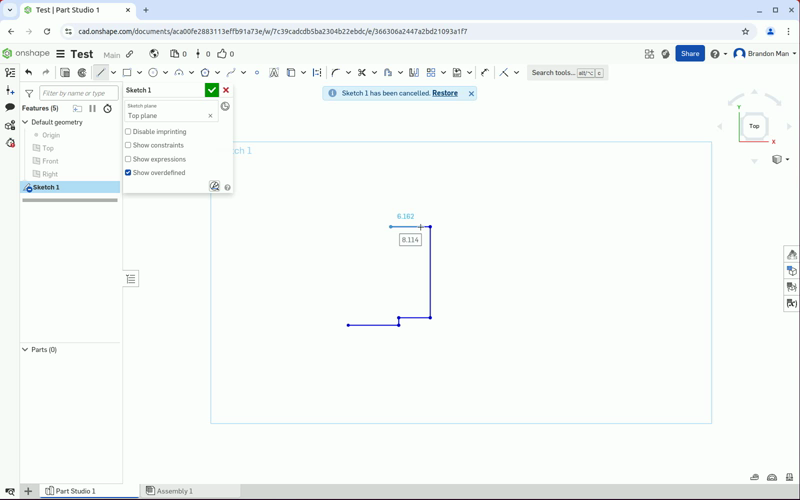
mouse_move(390, 242)
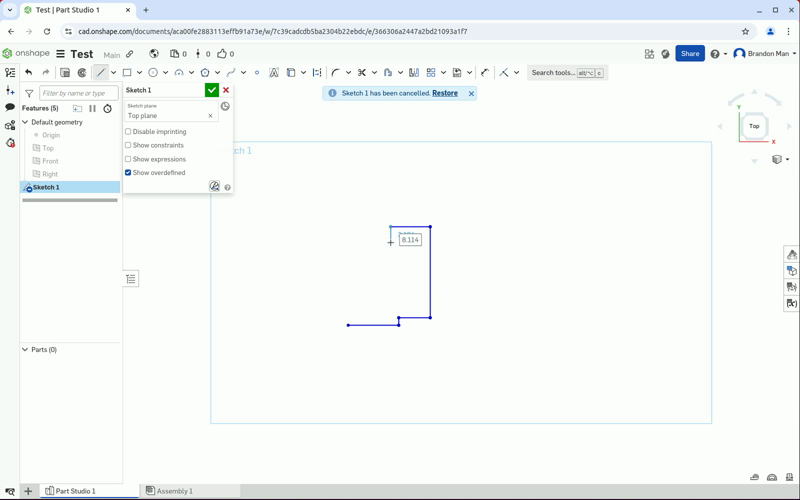
click(390, 242)
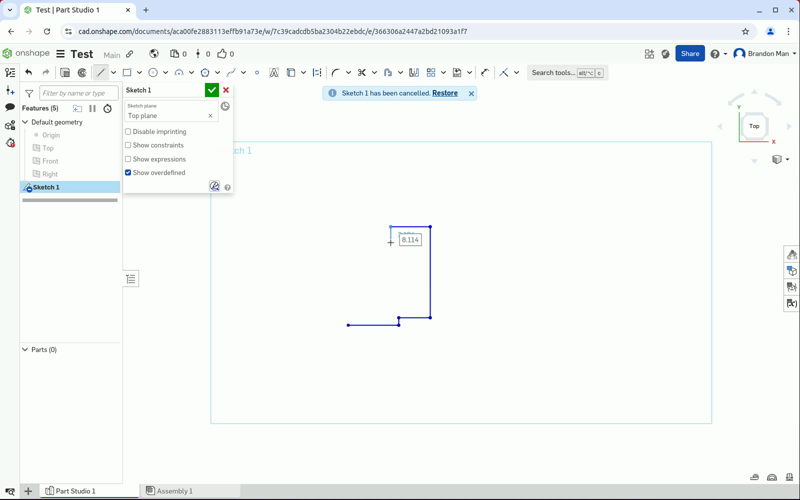
key_up(shift)
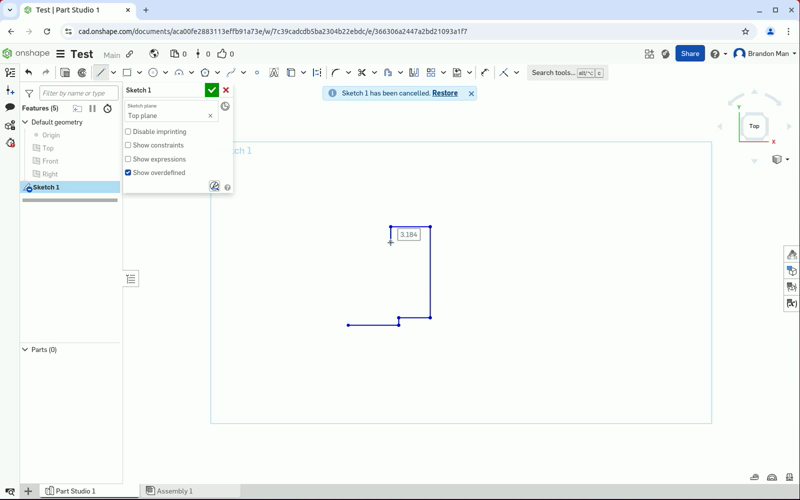
key_down(shift)
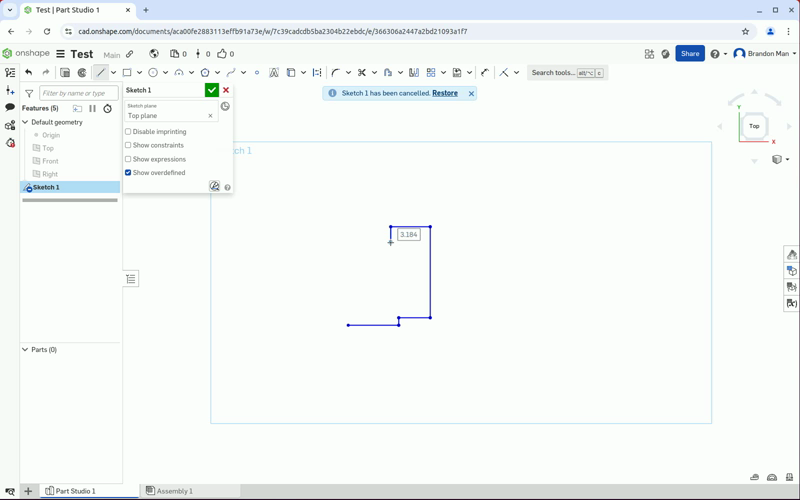
mouse_move(420, 242)
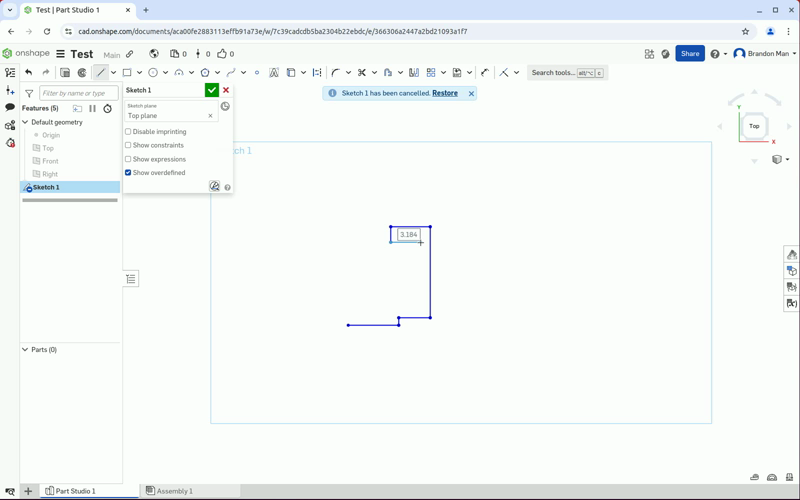
mouse_move(371, 242)
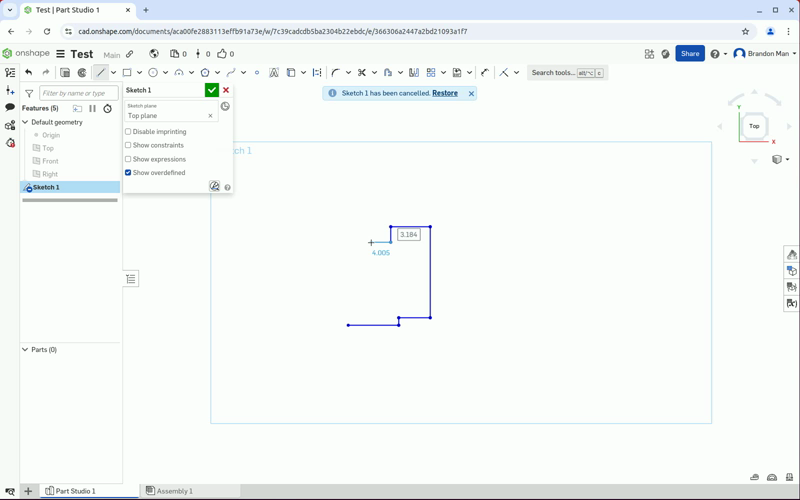
click(371, 242)
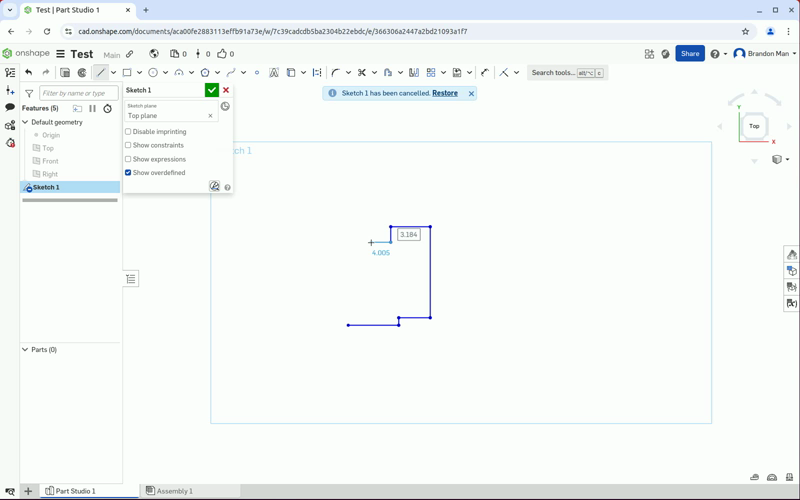
key_up(shift)
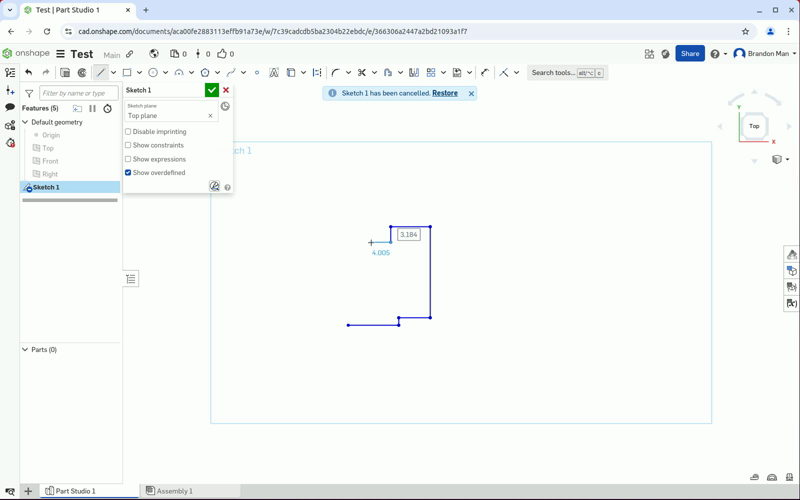
key_down(shift)
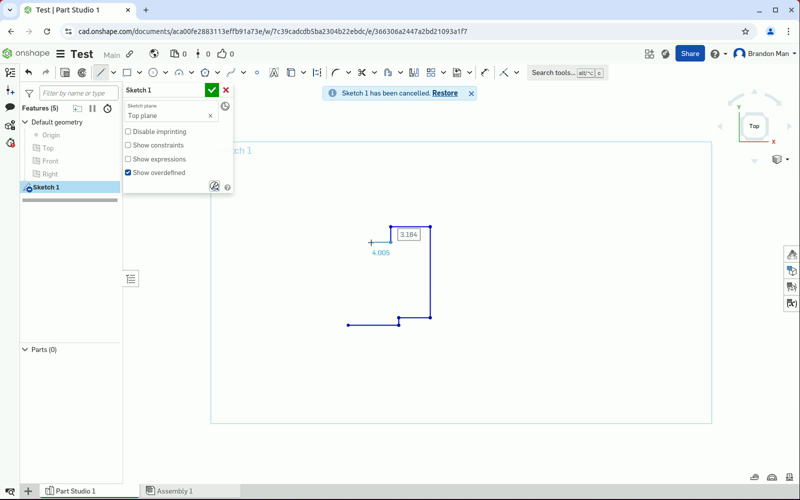
mouse_move(401, 242)
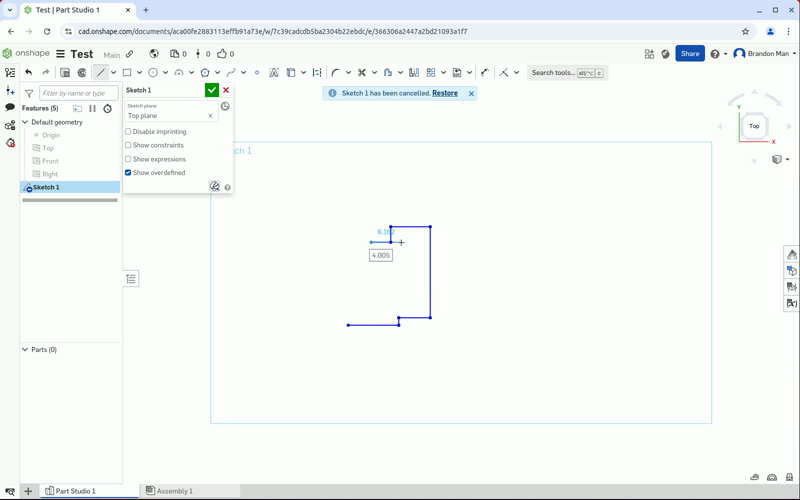
mouse_move(371, 278)
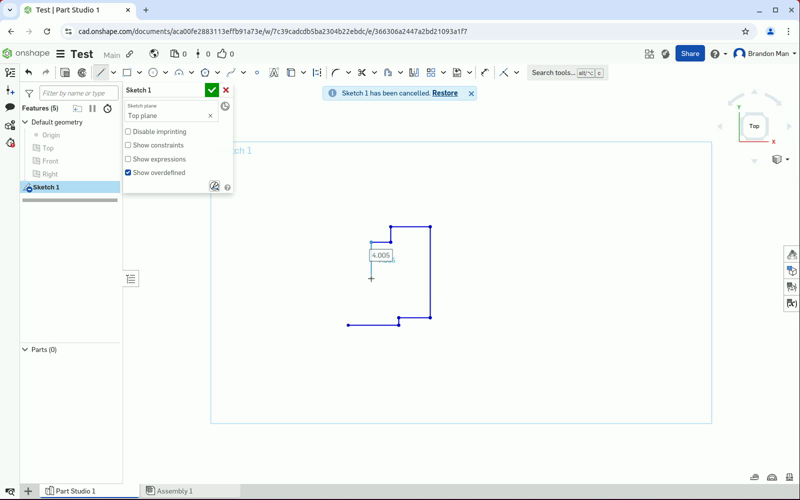
click(371, 278)
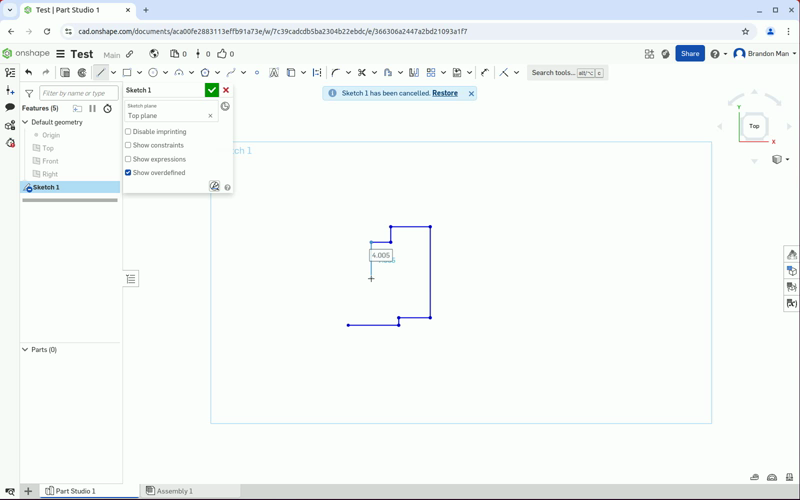
key_up(shift)
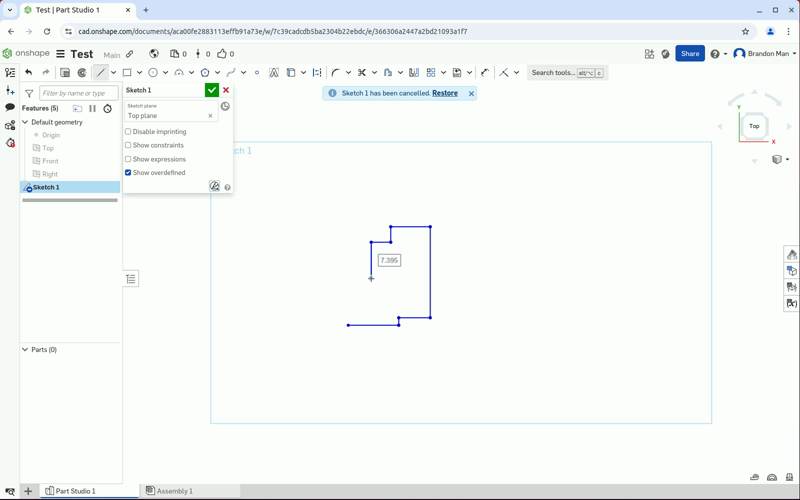
key_down(shift)
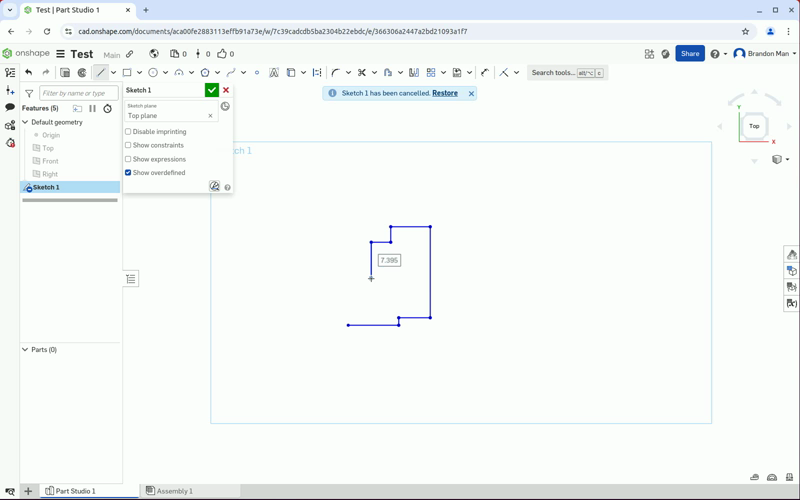
mouse_move(401, 278)
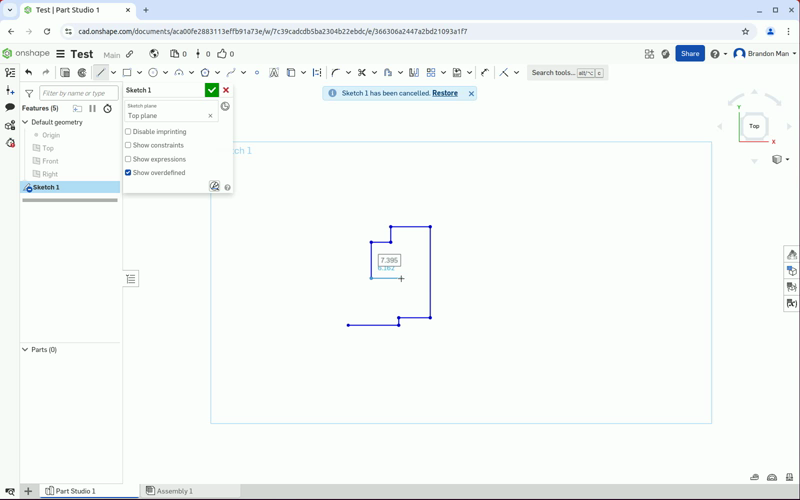
mouse_move(348, 278)
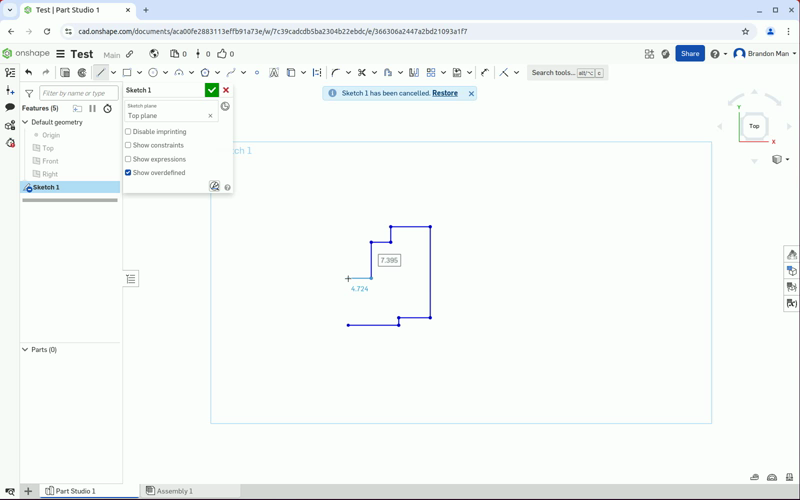
click(348, 278)
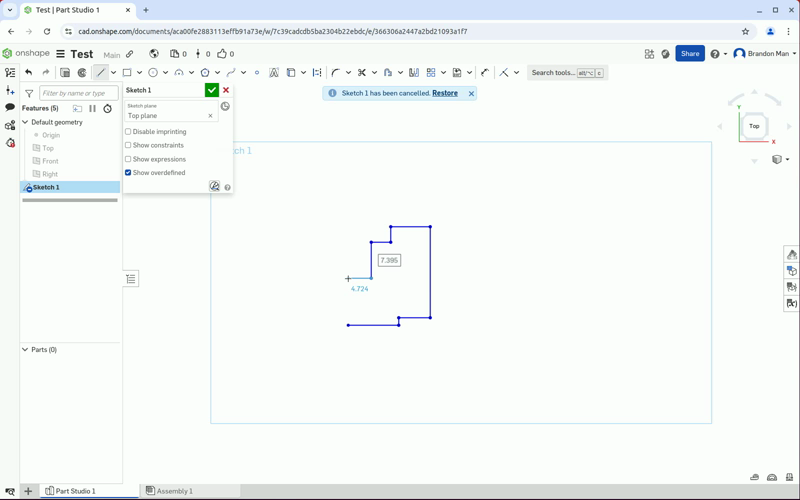
key_up(shift)
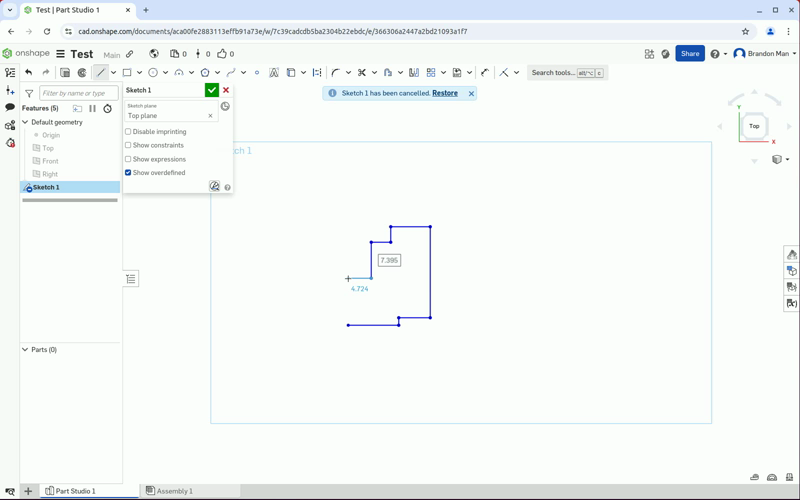
mouse_move(378, 278)
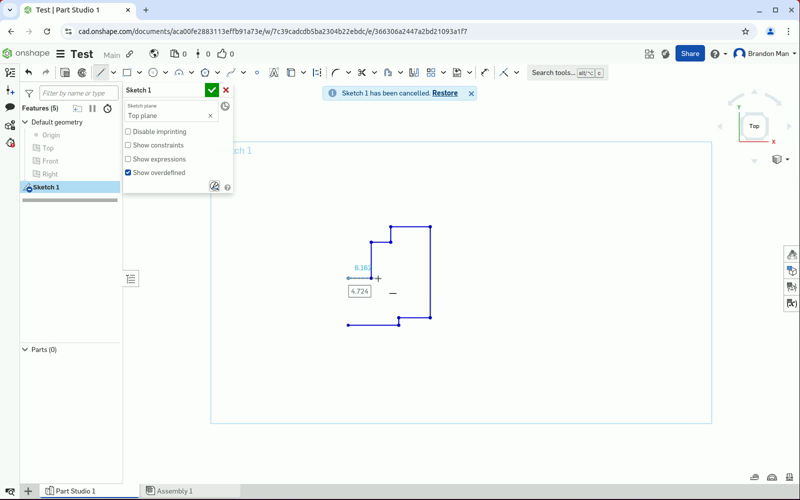
key_down(shift)
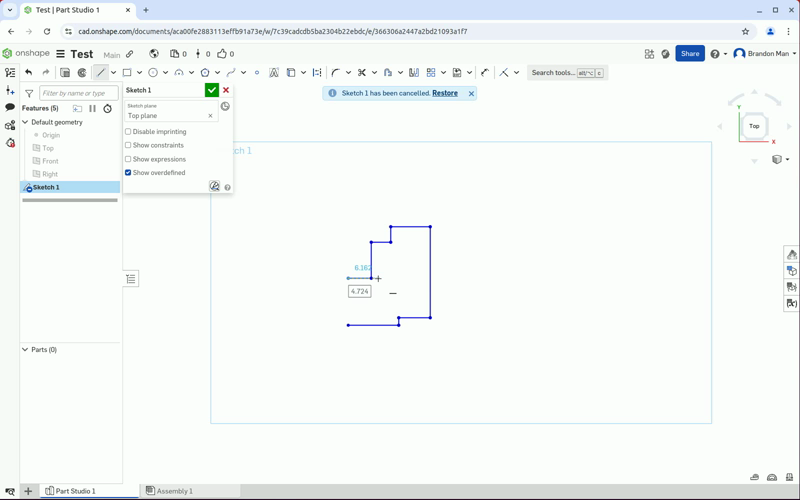
mouse_move(348, 325)
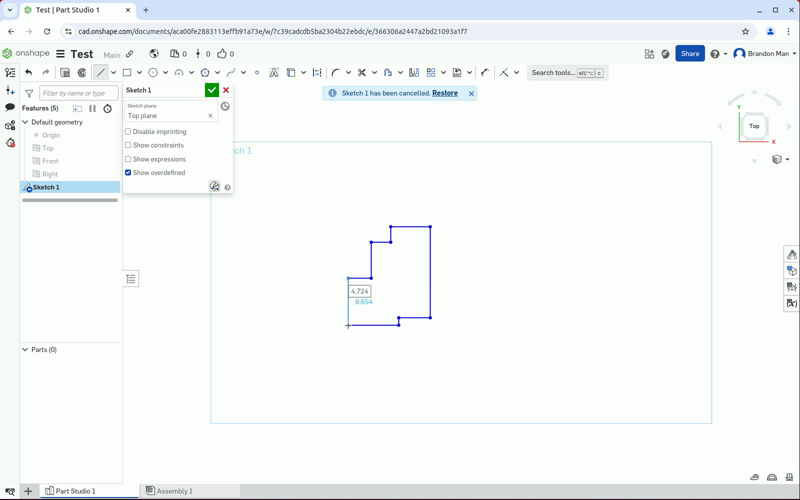
key_up(shift)
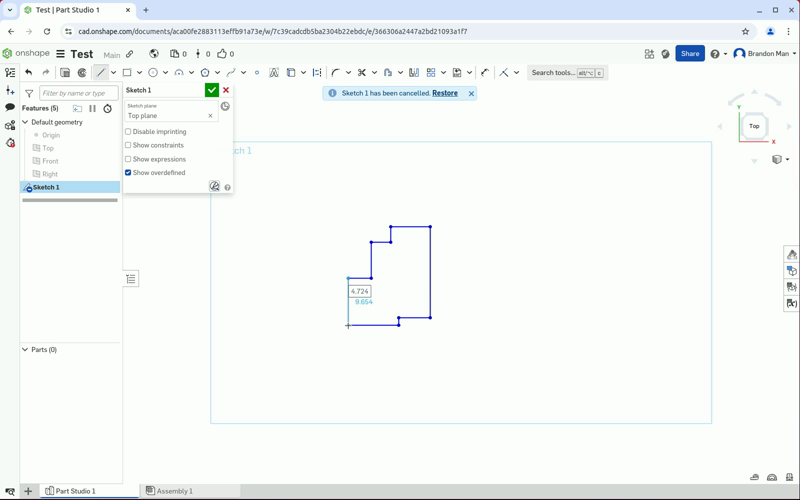
click(348, 325)
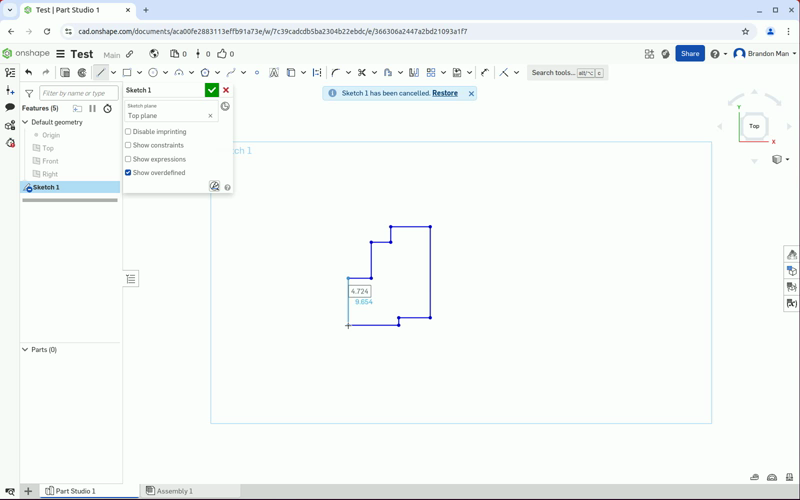
key(esc)
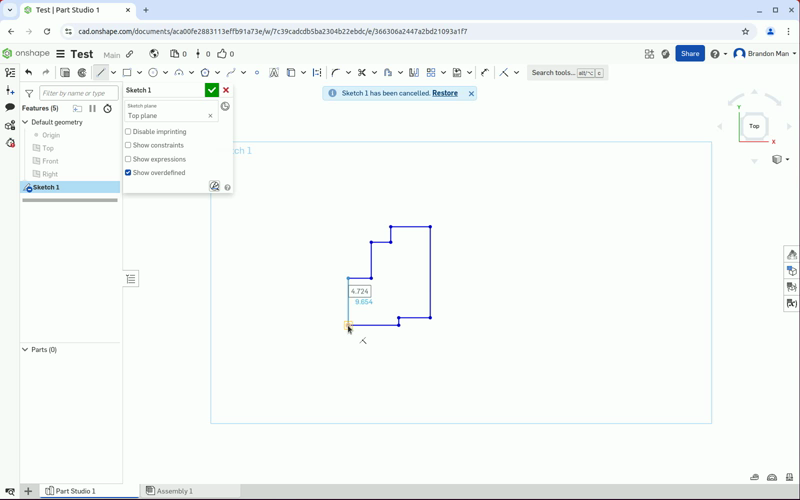
mouse_move(407, 272)
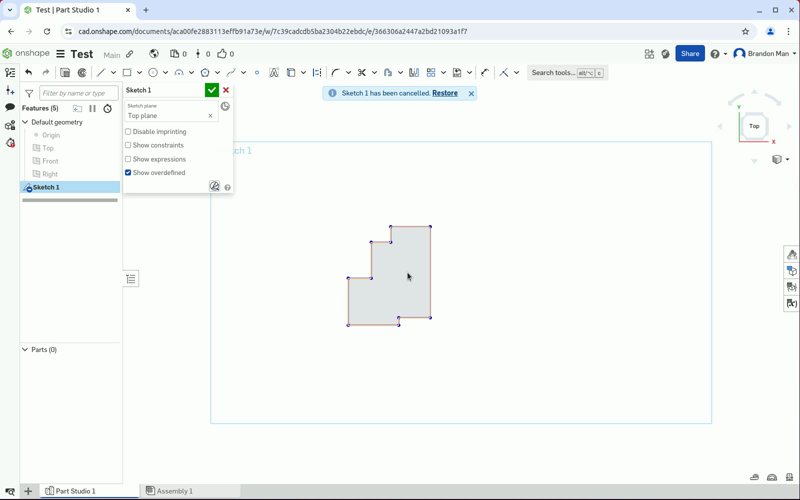
click(407, 272)
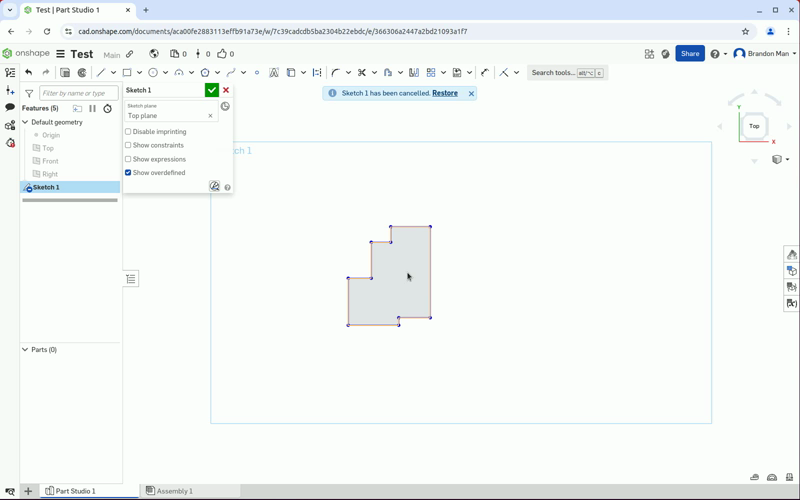
mouse_move(73, 352)
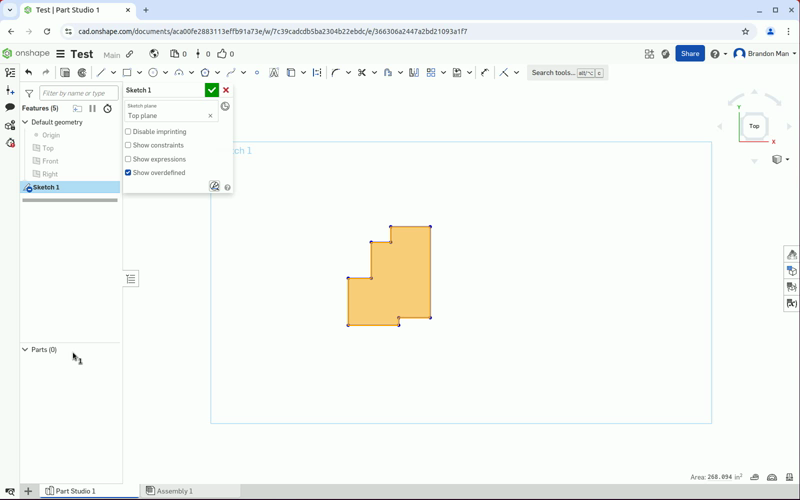
key(shift+y)
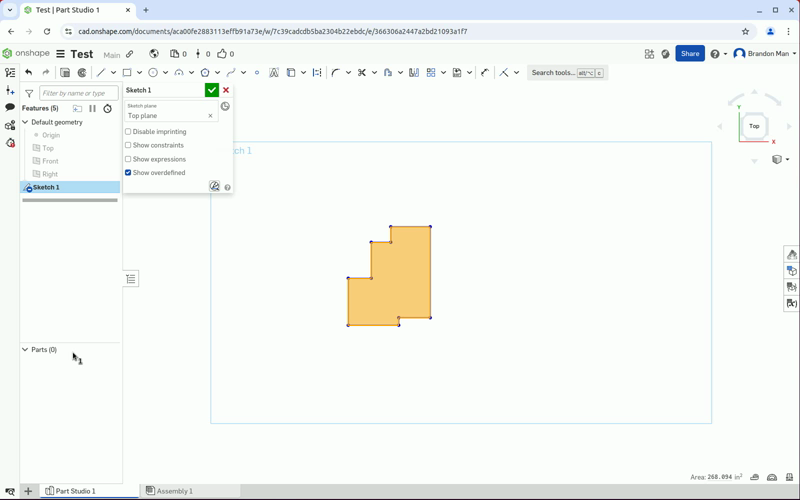
key(shift+e)
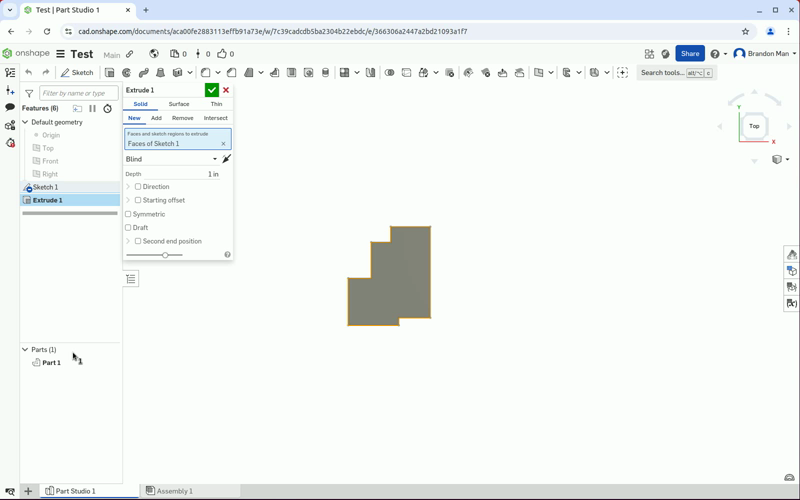
mouse_move(143, 106)
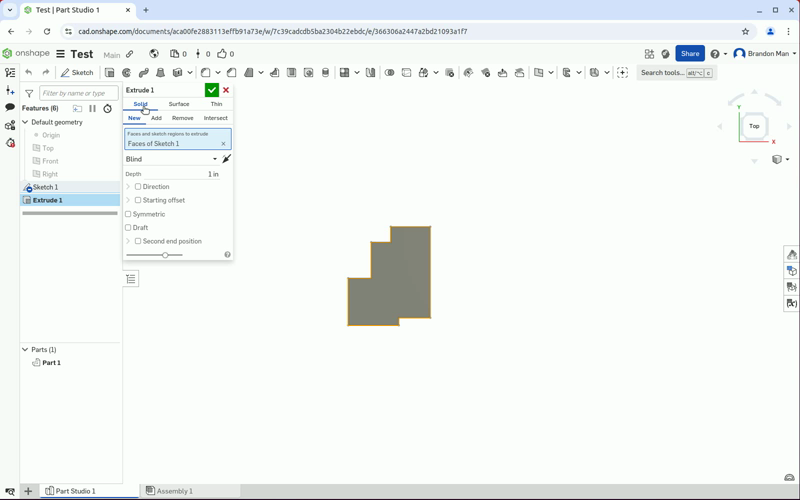
click(143, 106)
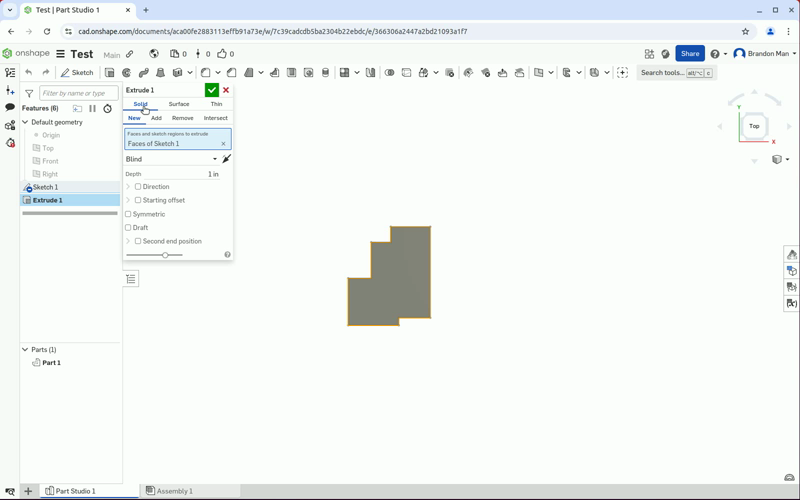
mouse_move(137, 120)
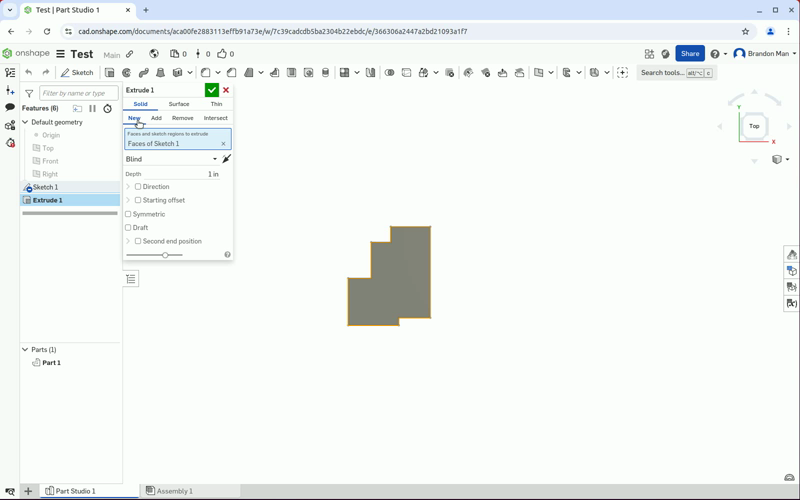
click(137, 120)
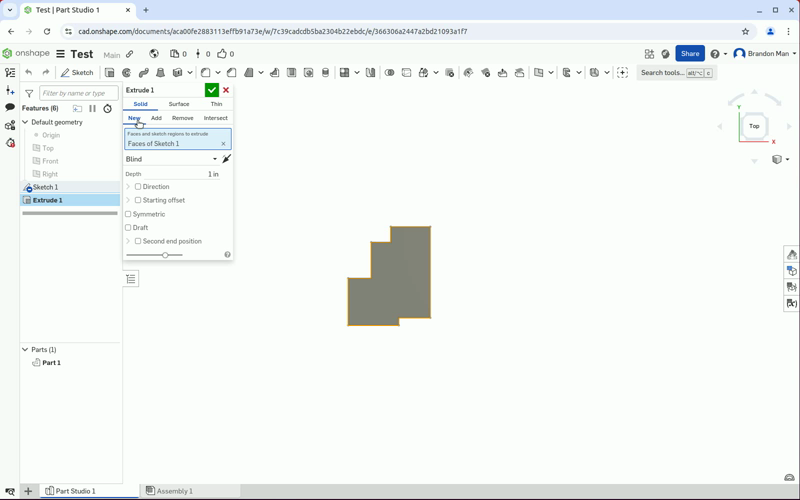
key(tab, 4)
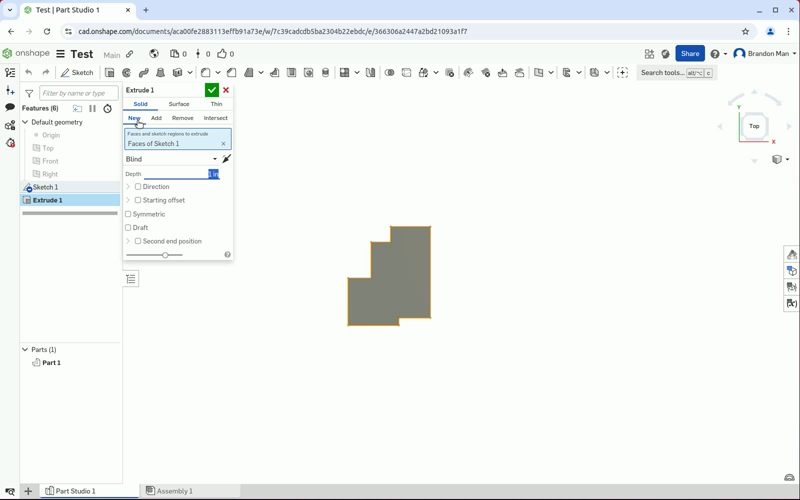
text(9.148)
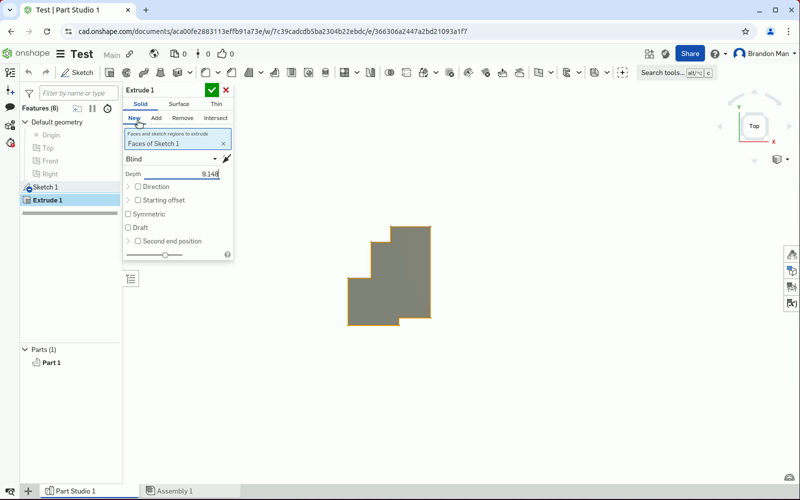
key(tab, 3)
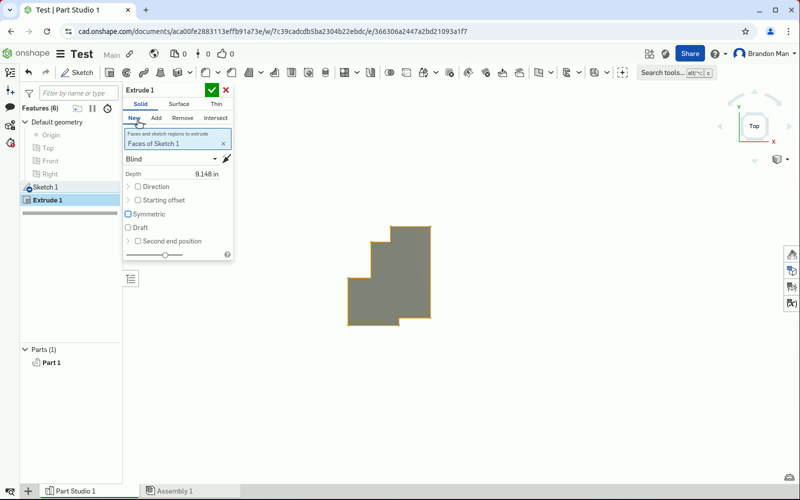
key(space)
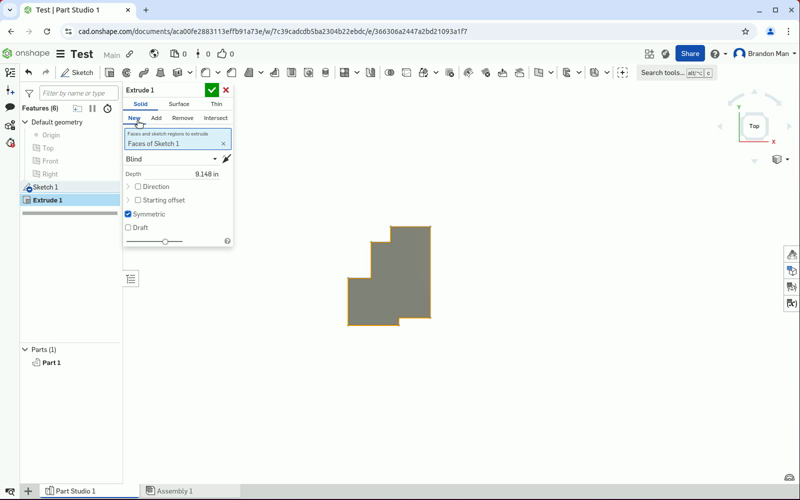
key(enter)
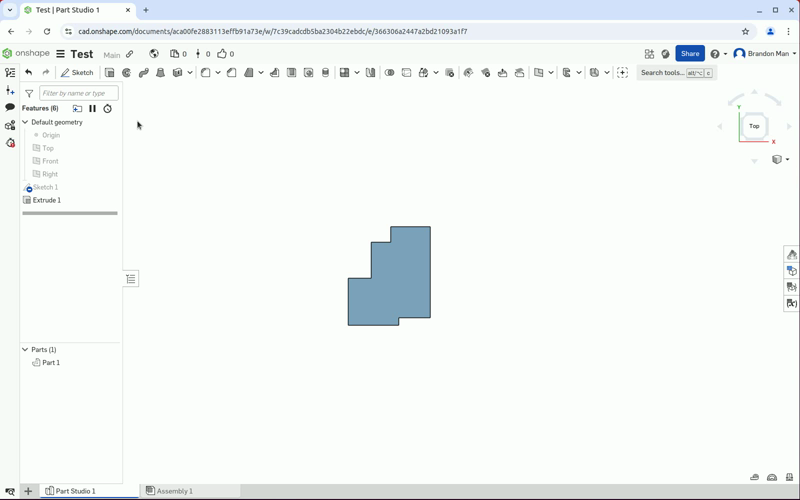
key(shift+h)
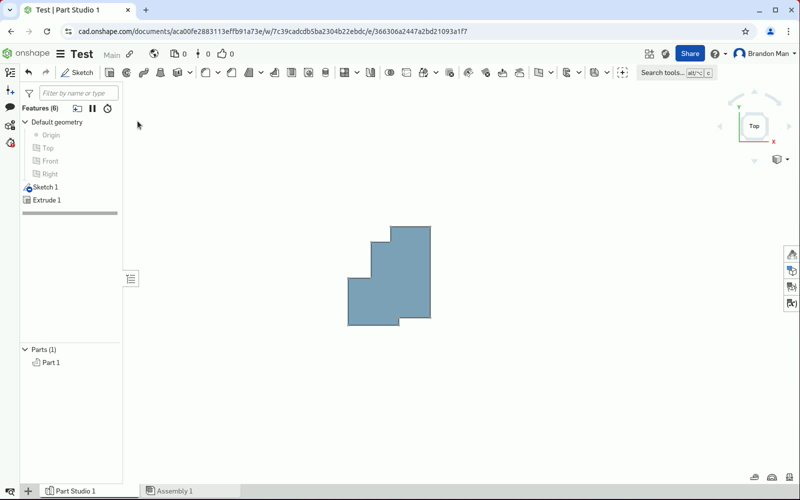
key(shift+h)
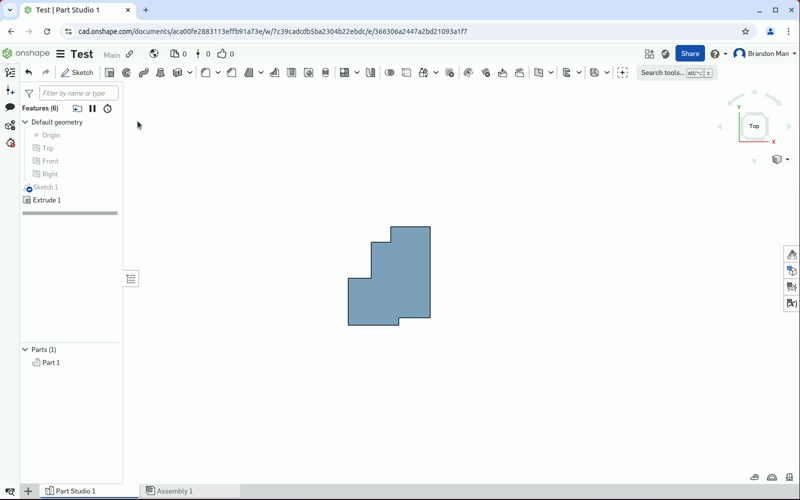
mouse_move(73, 189)
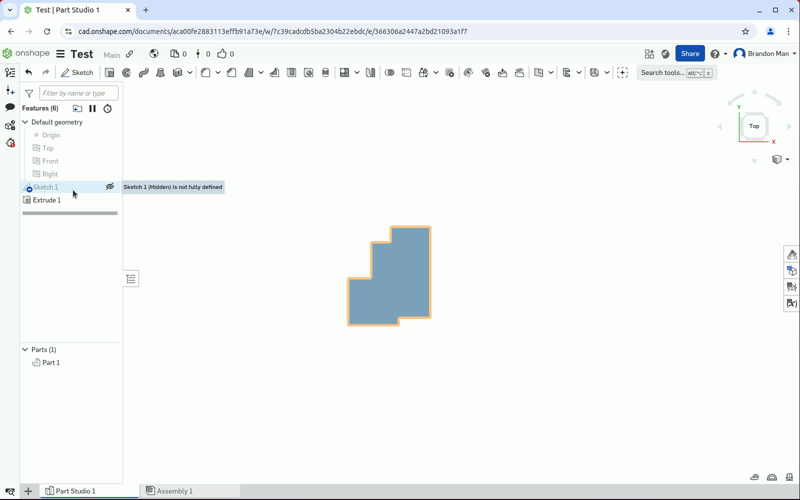
click(73, 189)
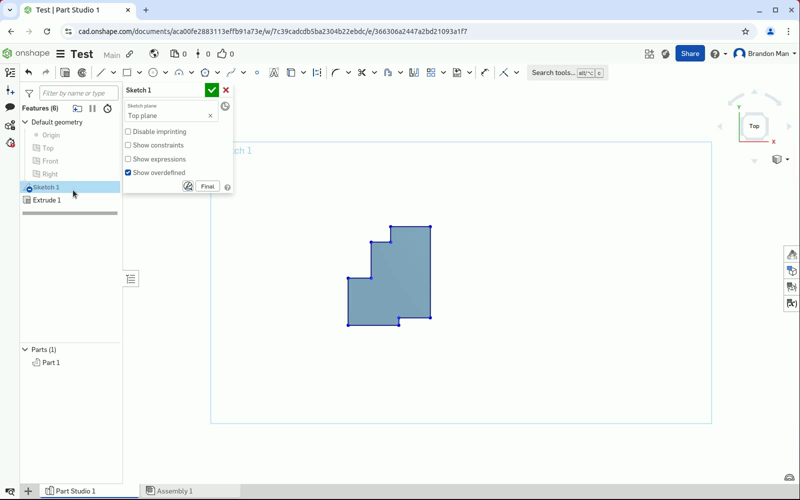
mouse_move(229, 92)
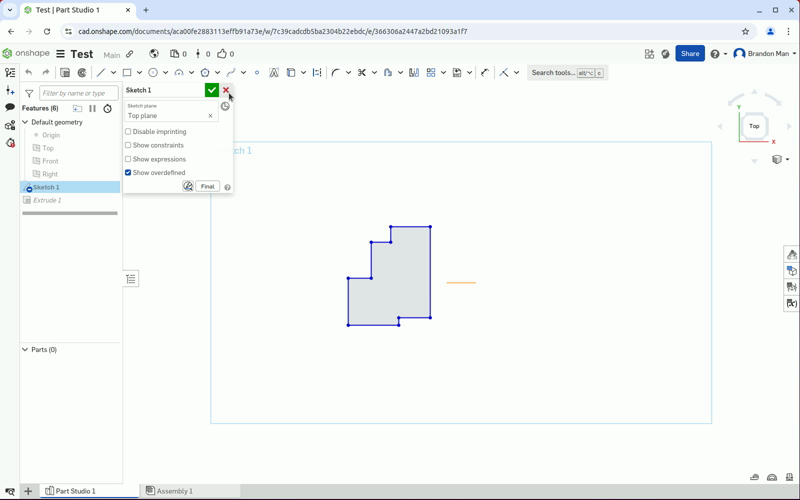
click(229, 92)
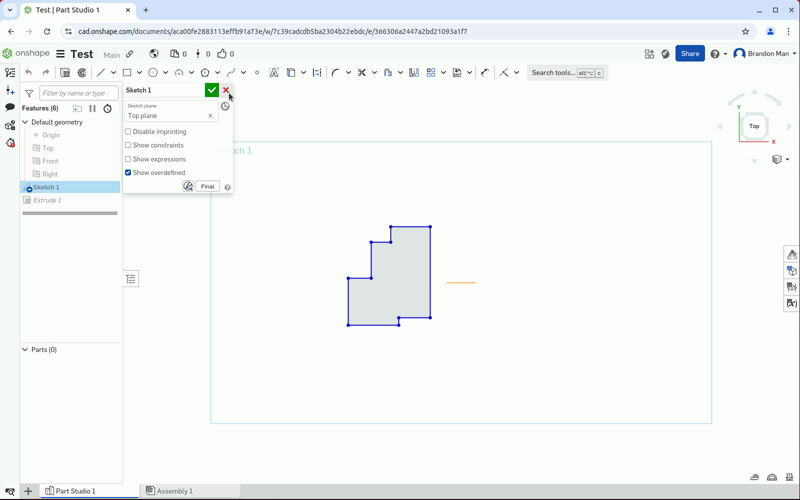
key(shift+s)
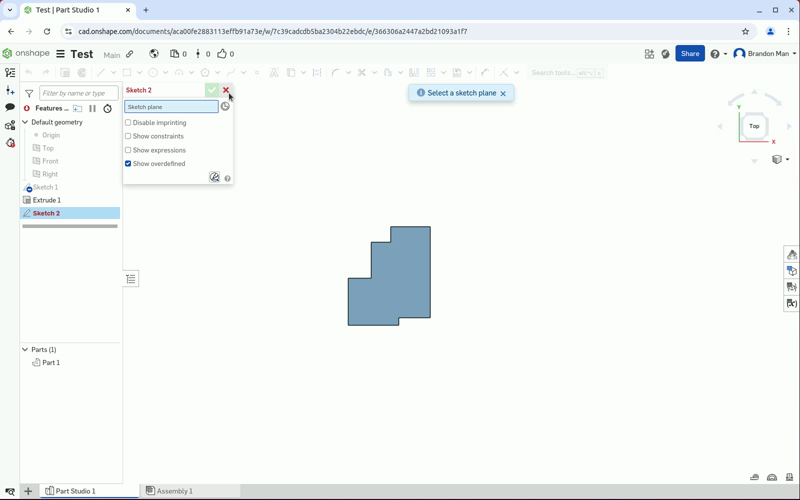
mouse_move(73, 150)
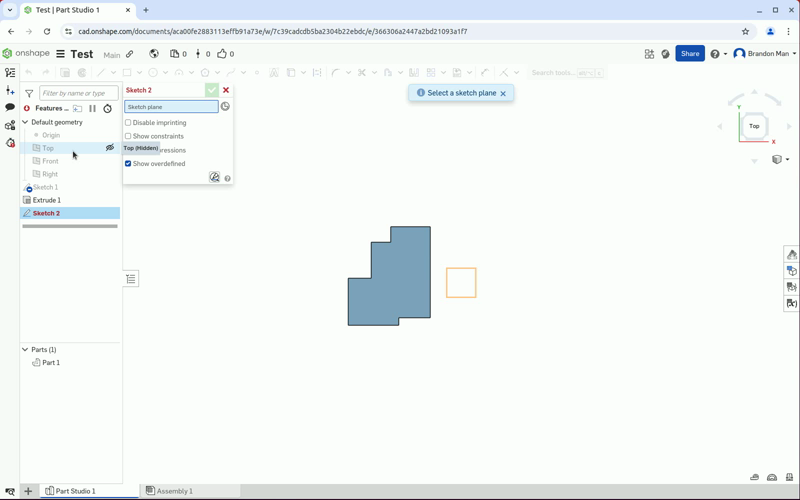
click(73, 150)
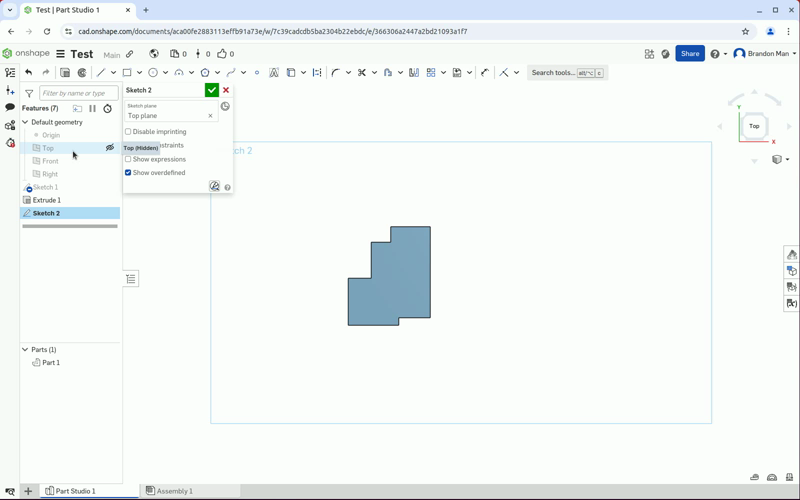
mouse_move(73, 352)
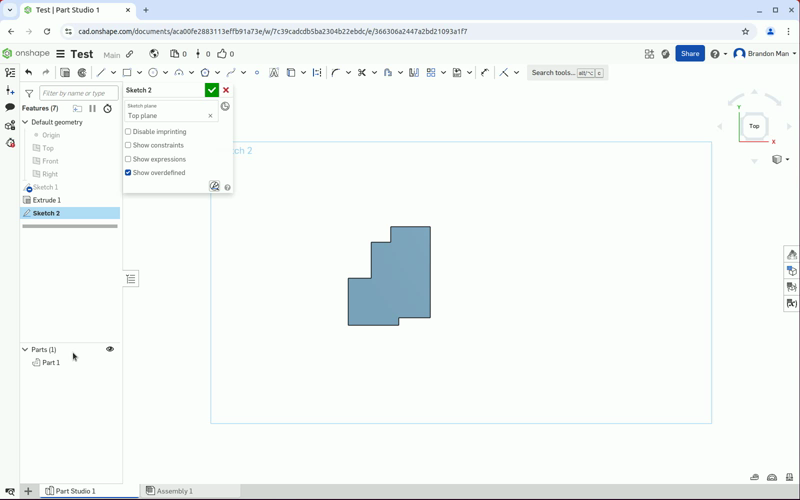
key(y)
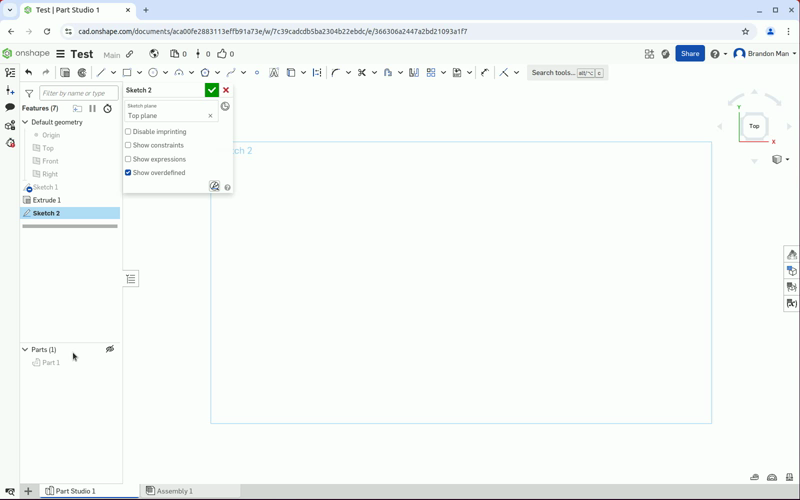
key(l)
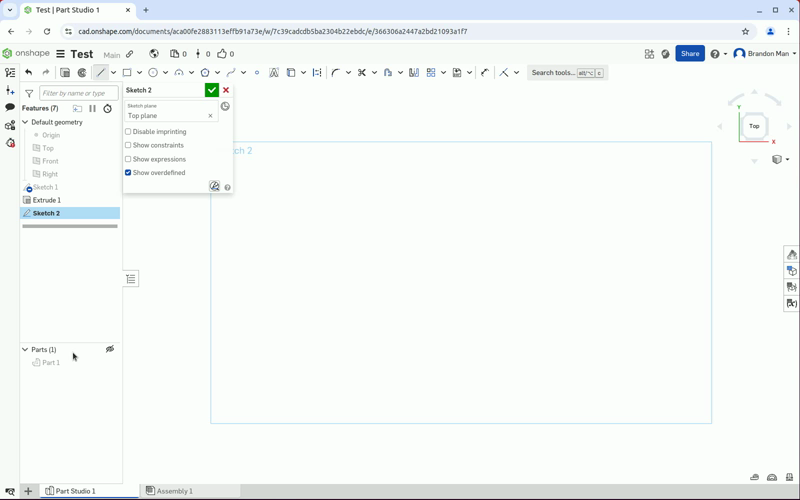
key_down(shift)
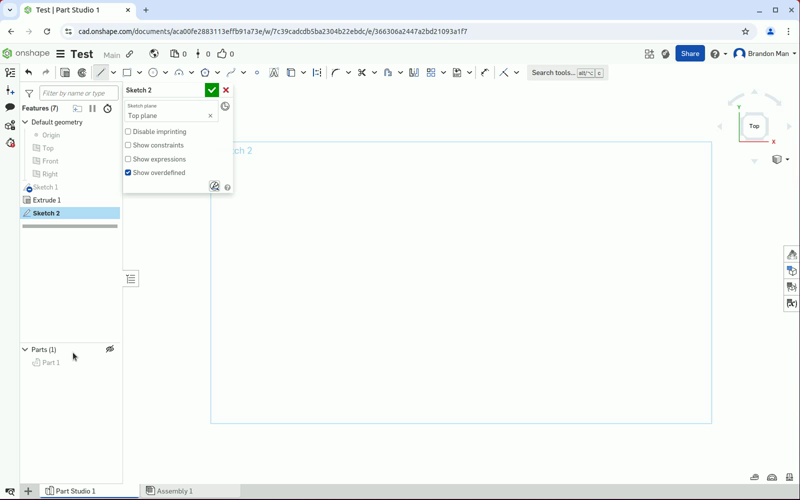
mouse_move(430, 318)
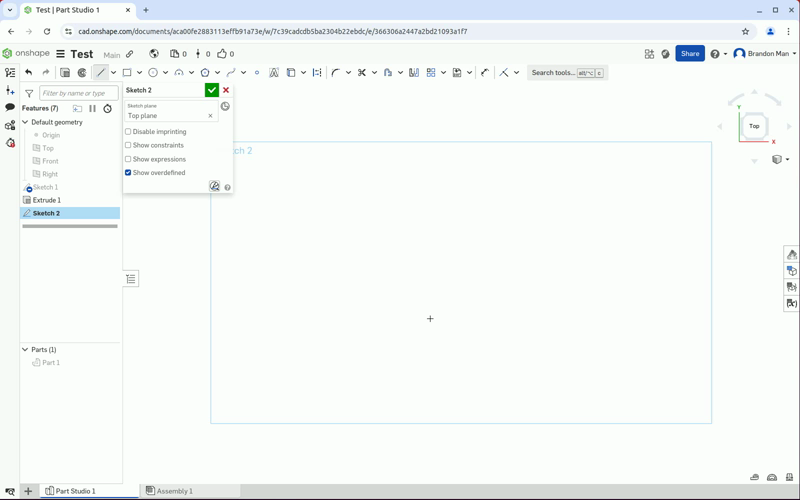
click(430, 318)
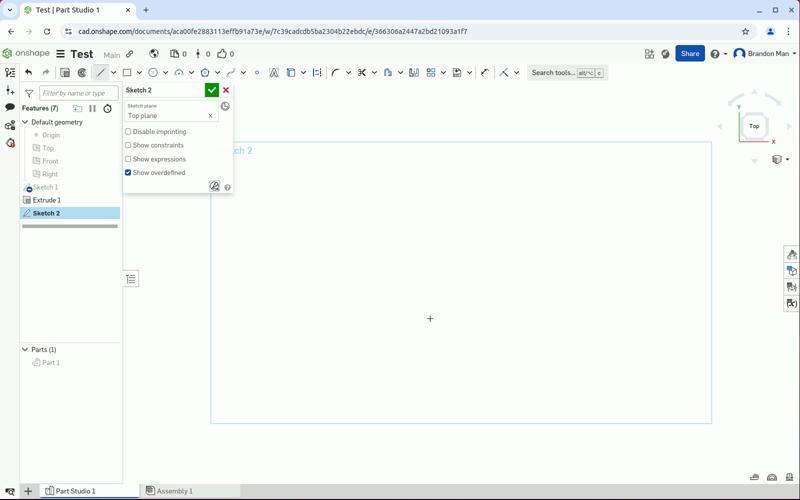
key_up(shift)
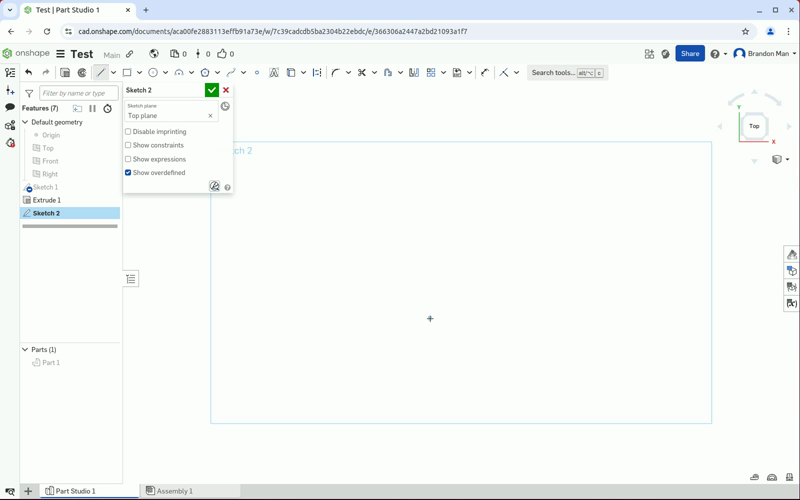
key_down(shift)
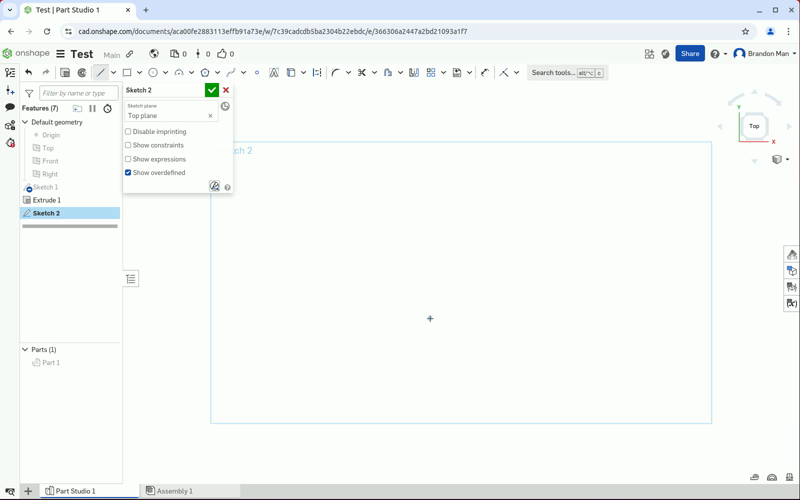
mouse_move(460, 318)
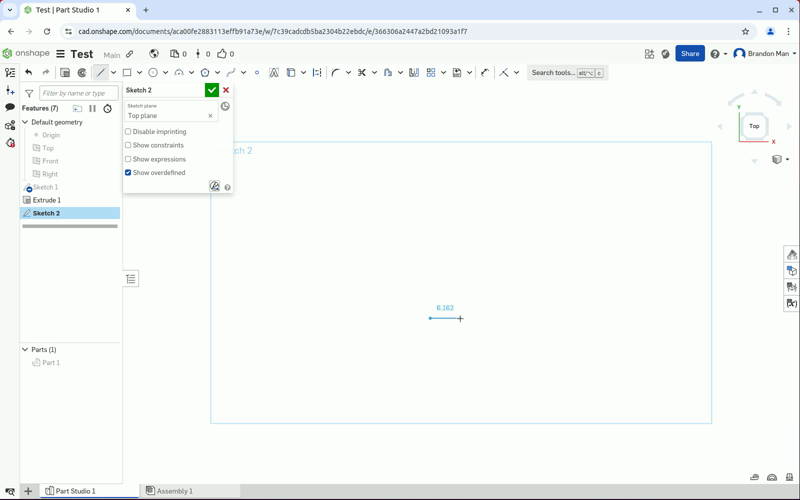
mouse_move(461, 318)
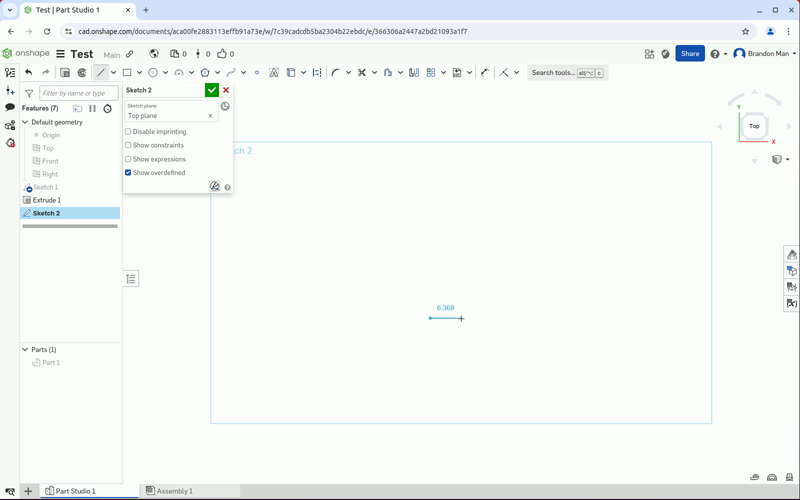
click(461, 318)
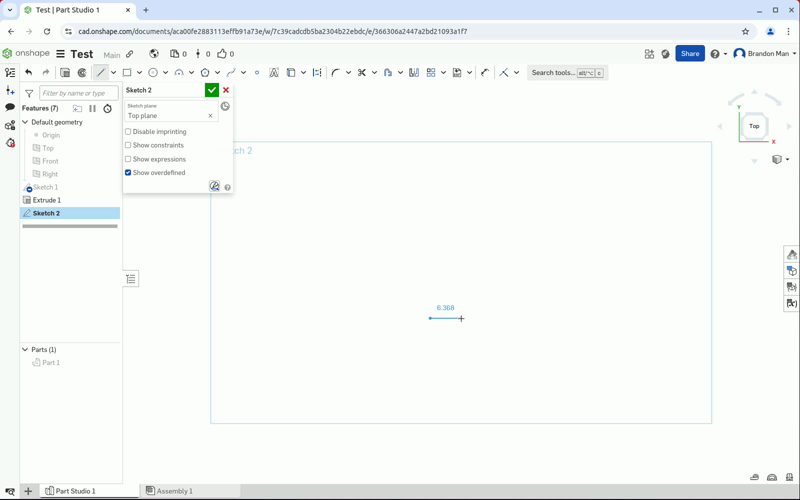
key_up(shift)
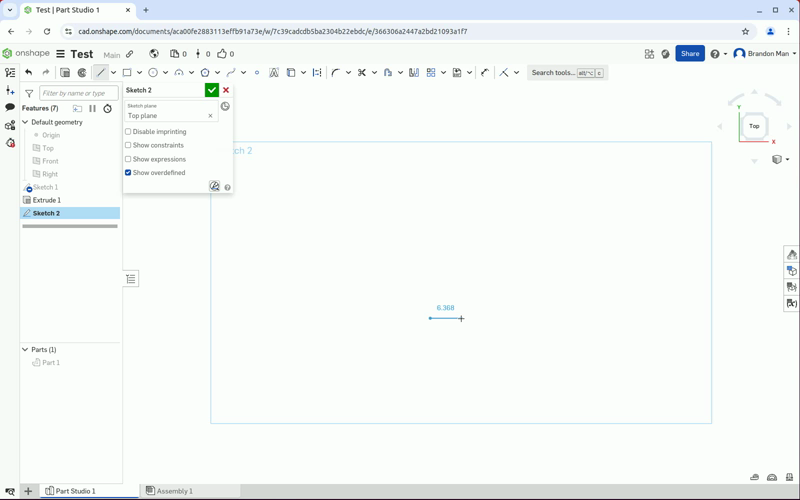
key_down(shift)
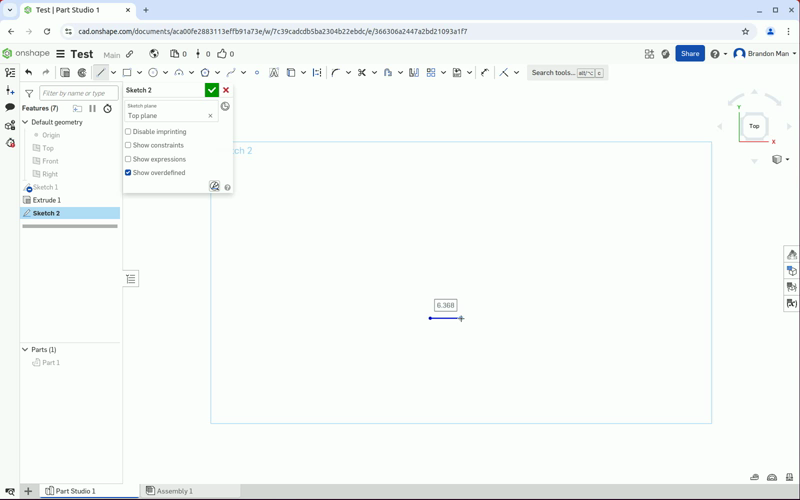
mouse_move(491, 318)
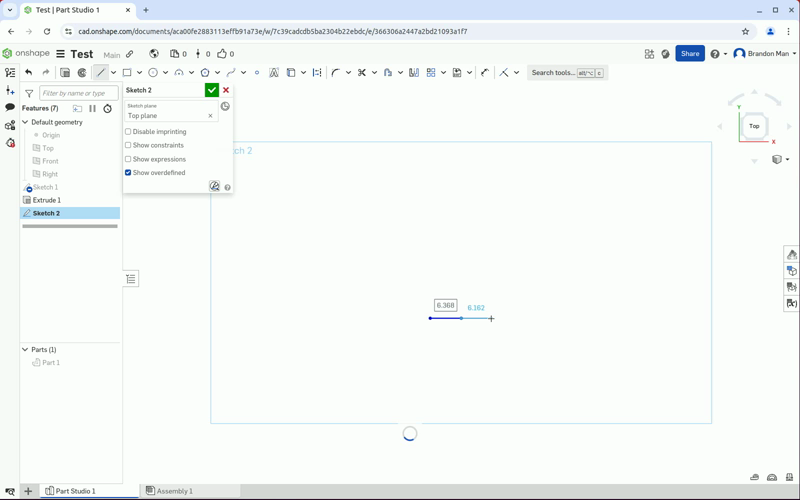
mouse_move(461, 324)
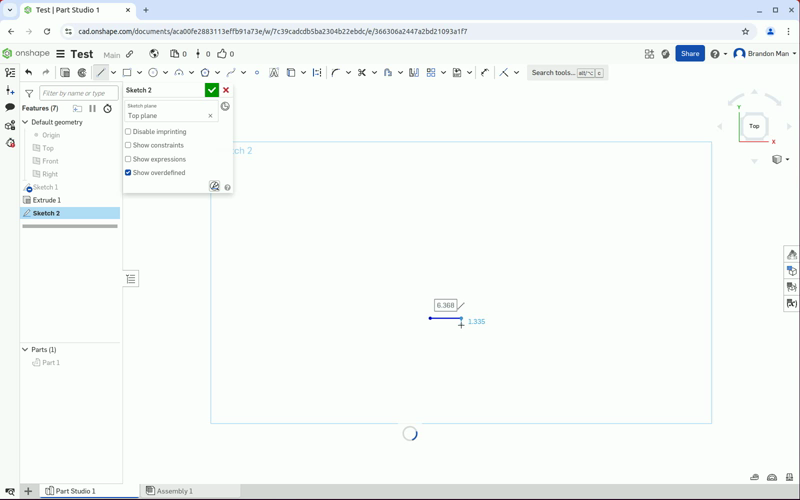
scroll(6)
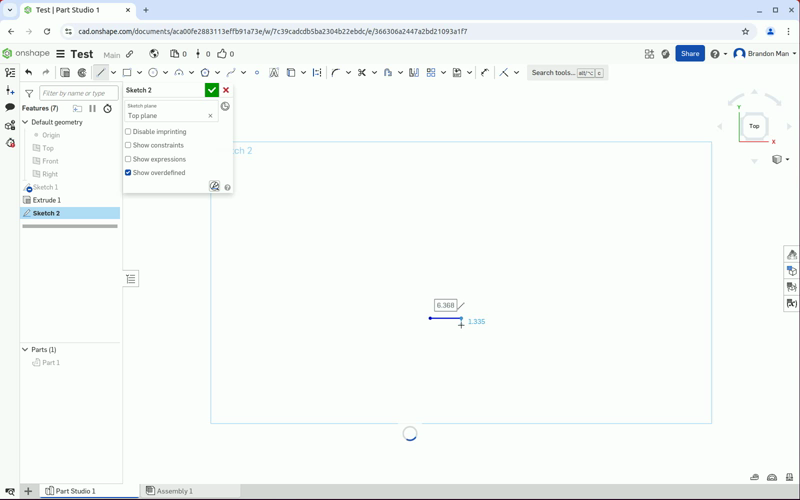
scroll(6)
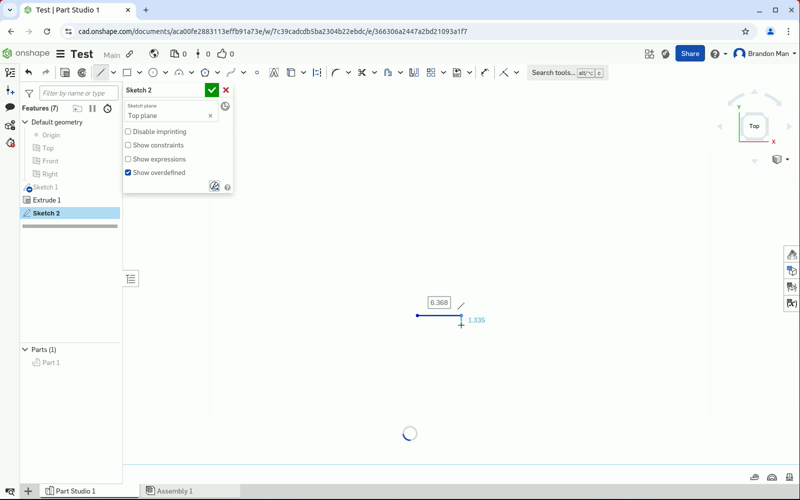
scroll(6)
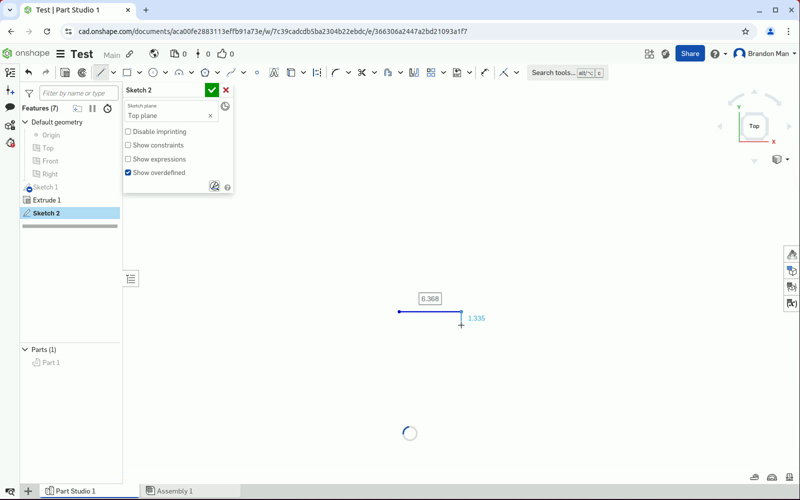
scroll(6)
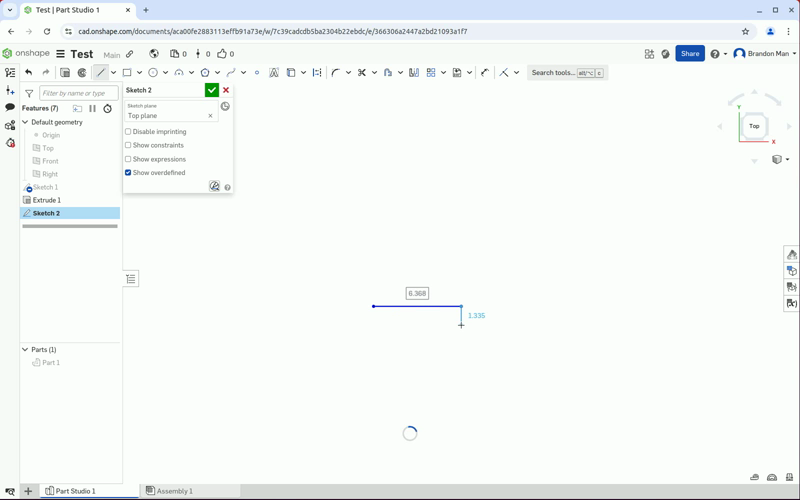
scroll(6)
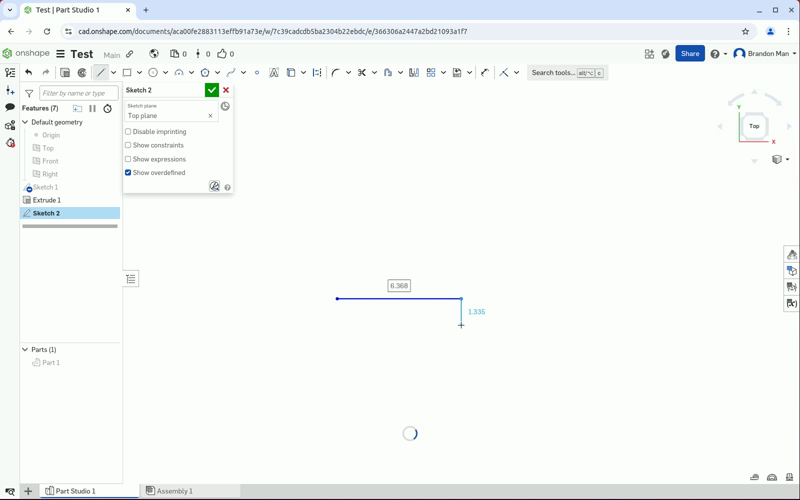
scroll(6)
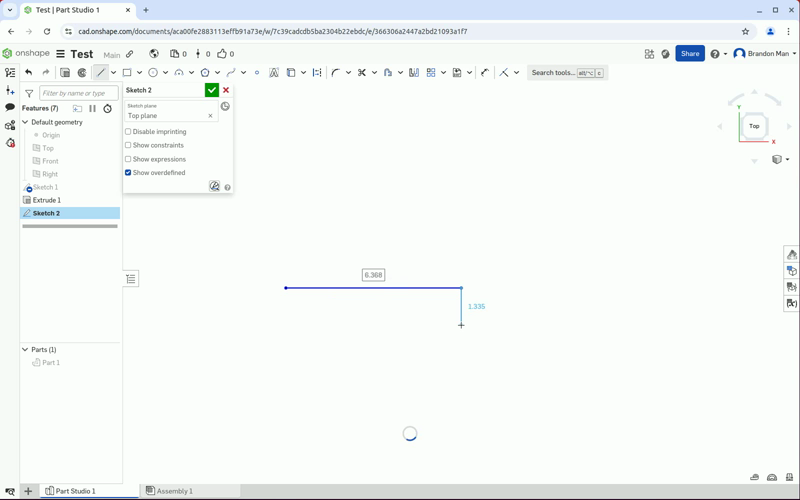
scroll(6)
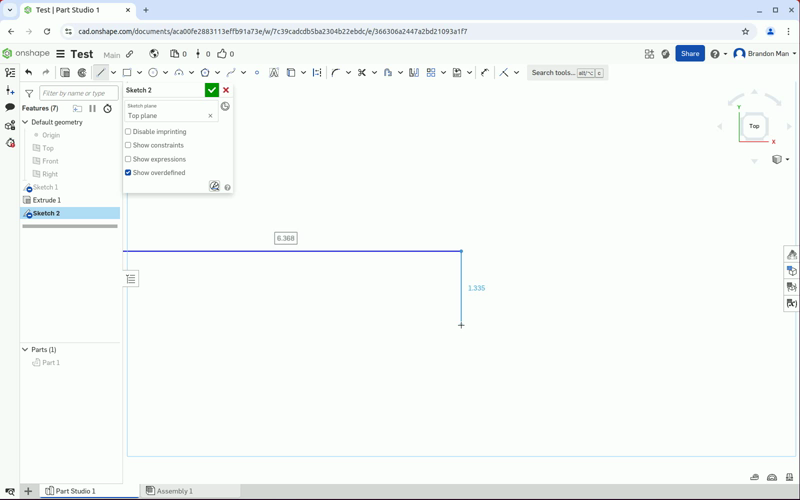
click(461, 324)
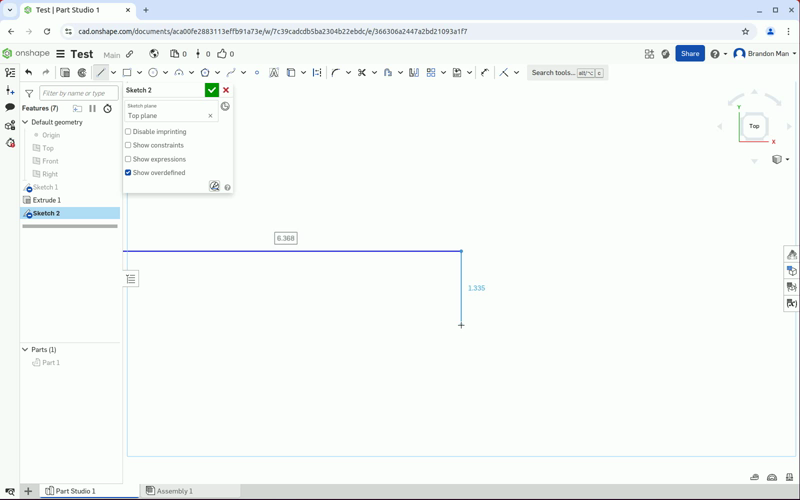
scroll(-6)
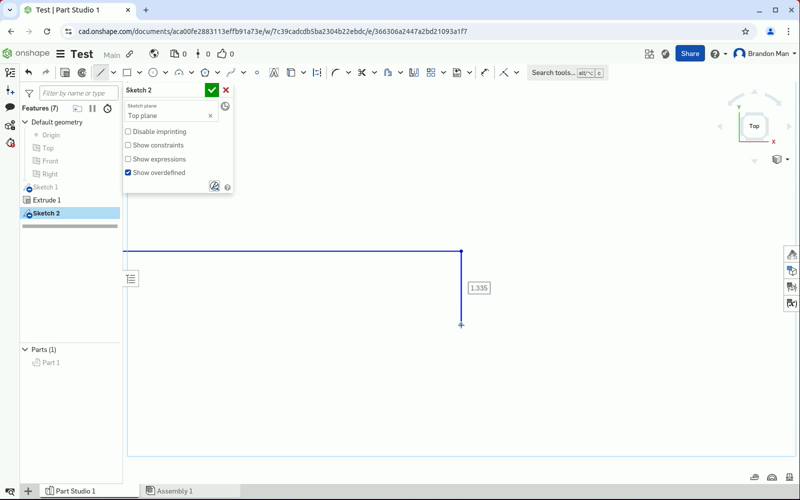
scroll(-6)
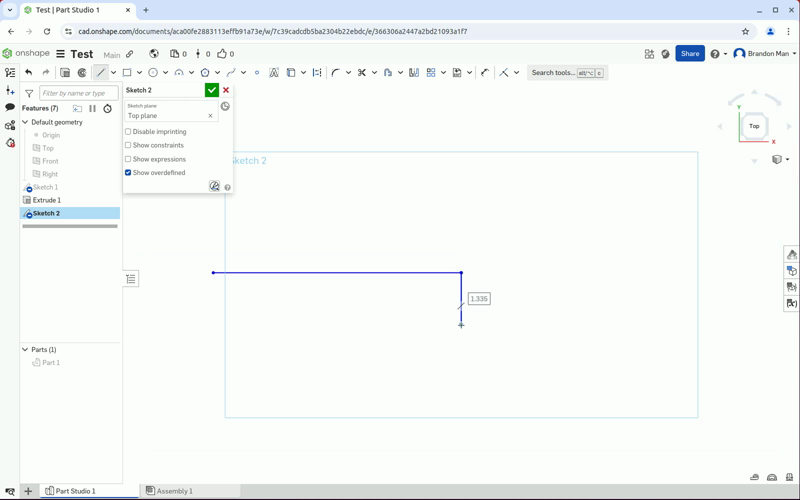
scroll(-6)
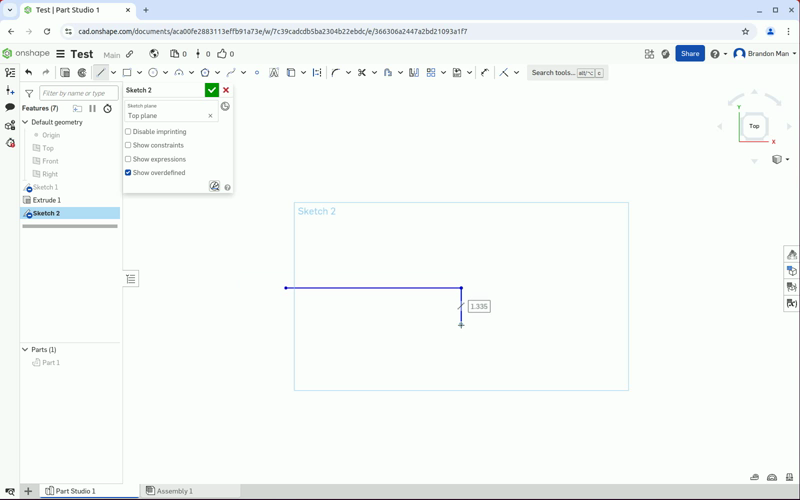
scroll(-6)
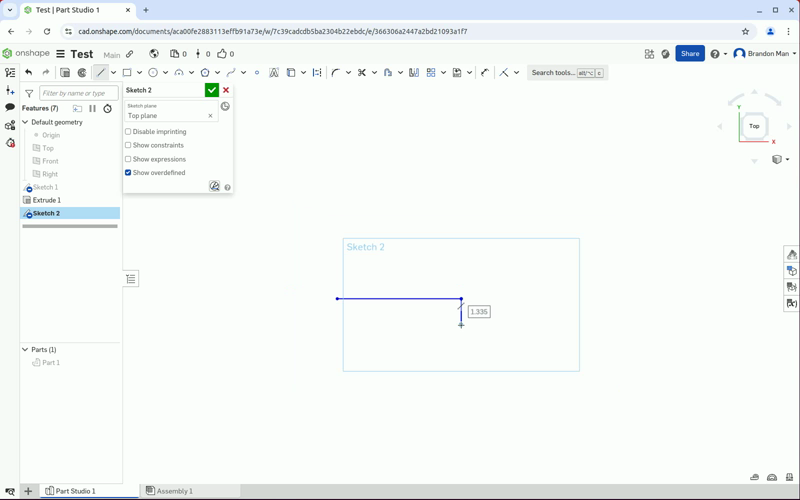
scroll(-6)
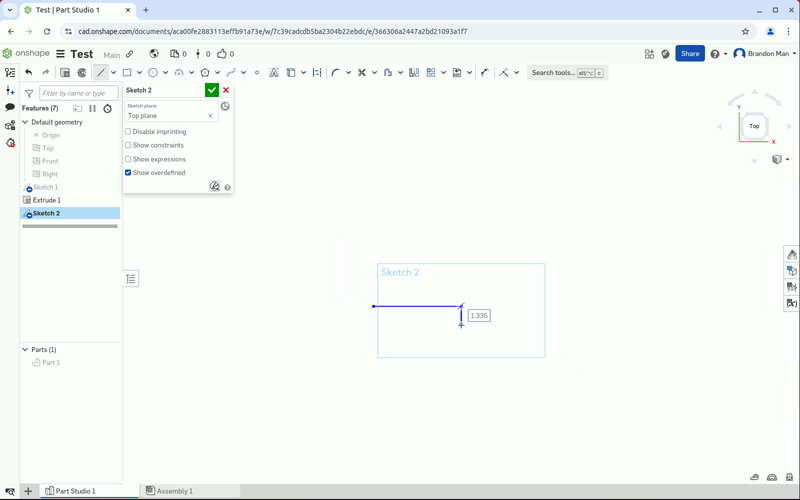
scroll(-6)
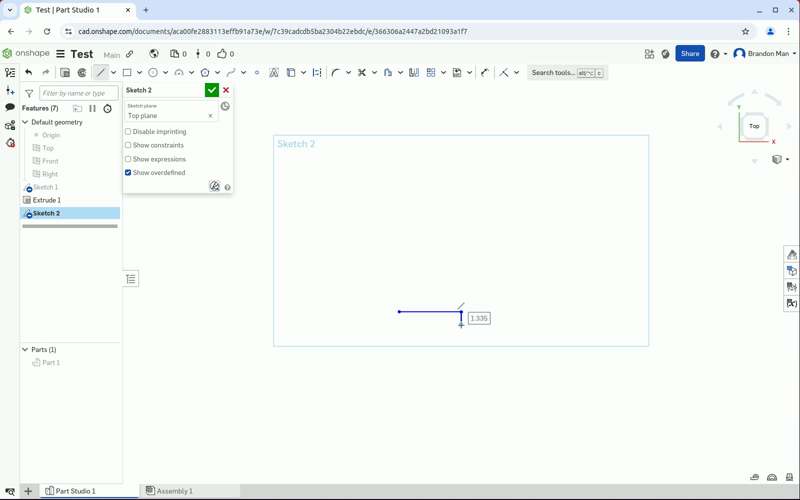
scroll(-6)
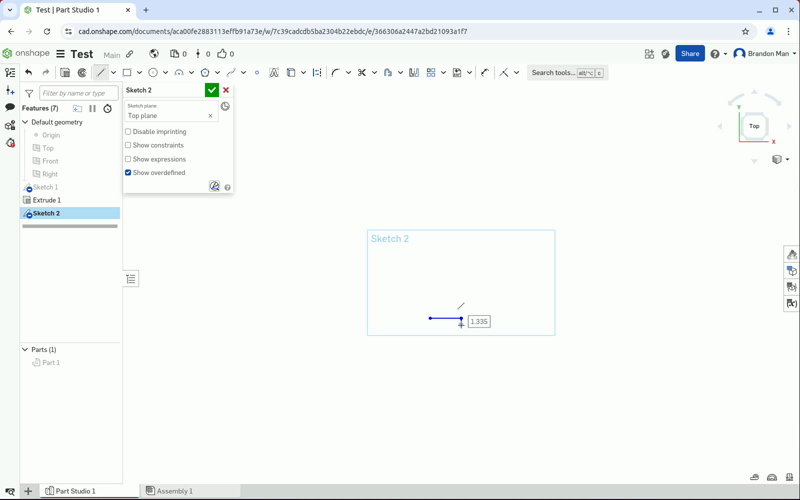
key_up(shift)
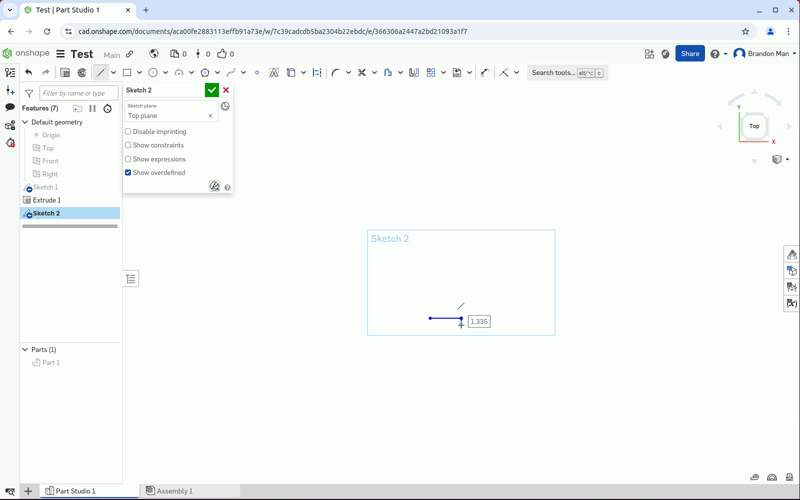
key_down(shift)
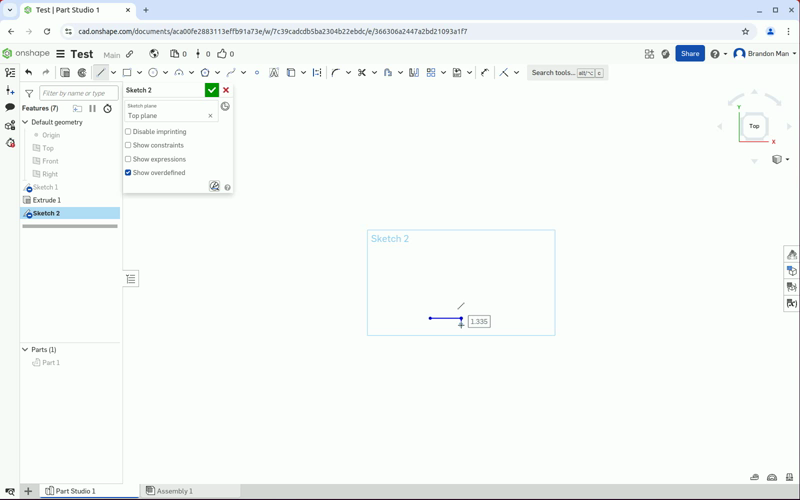
mouse_move(491, 324)
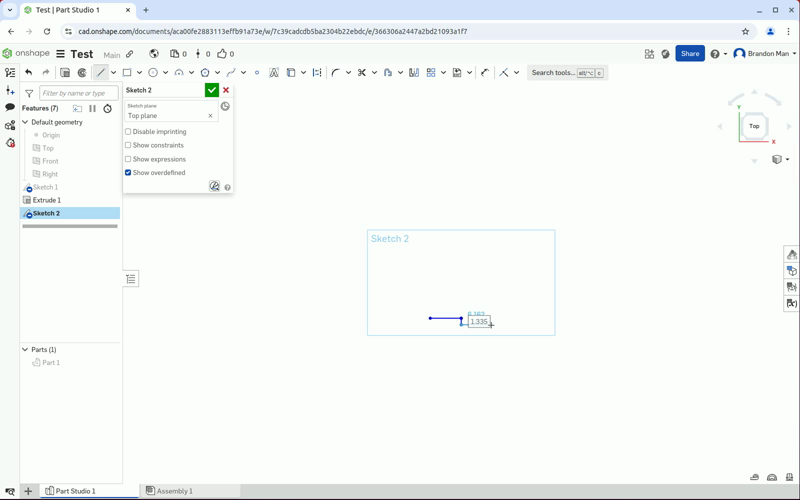
mouse_move(512, 324)
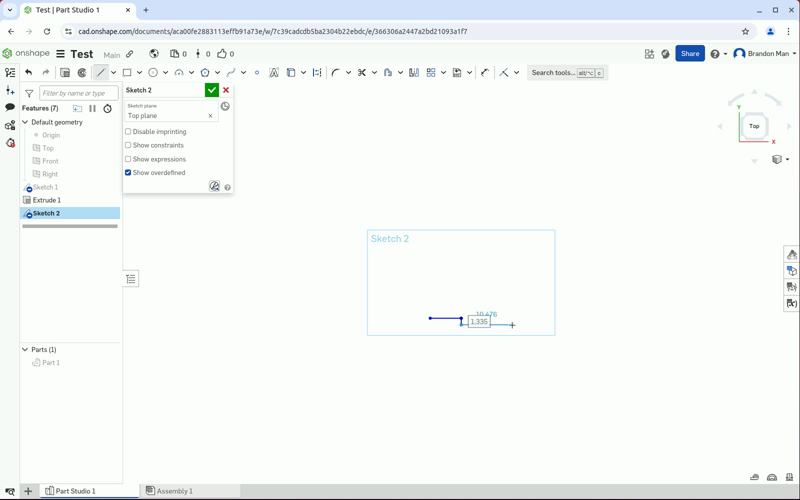
click(512, 324)
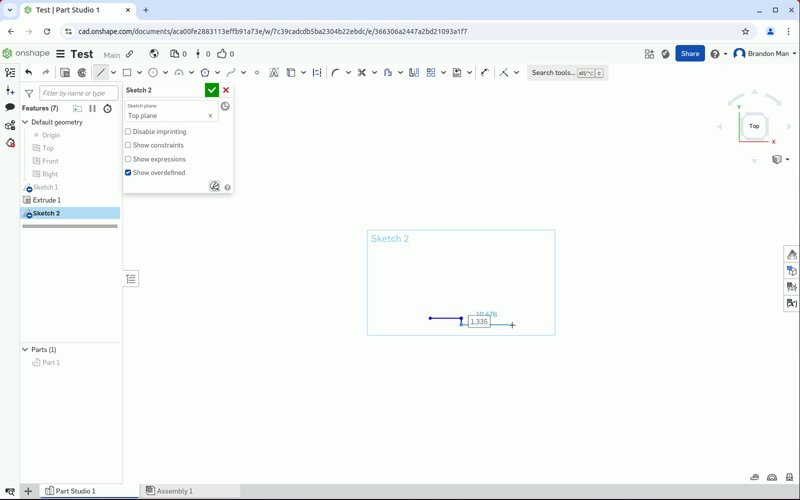
key_up(shift)
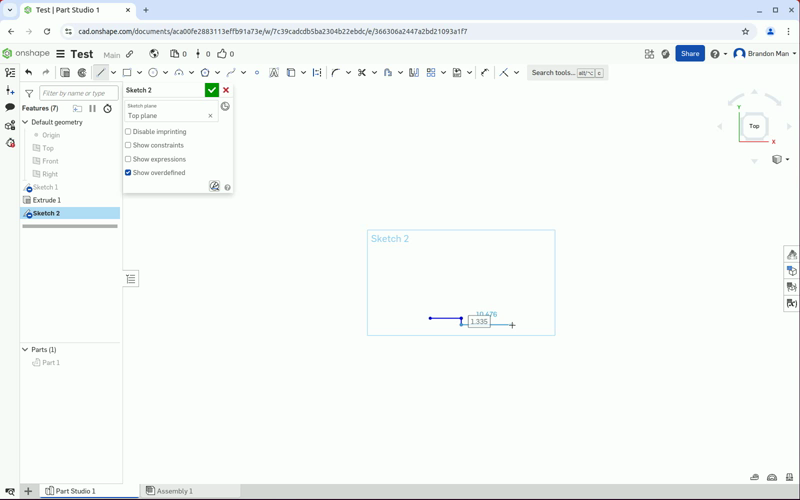
key_down(shift)
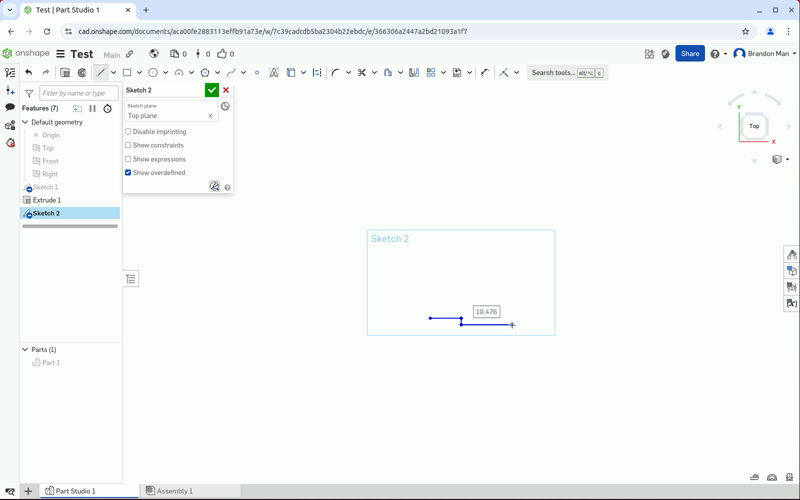
mouse_move(542, 324)
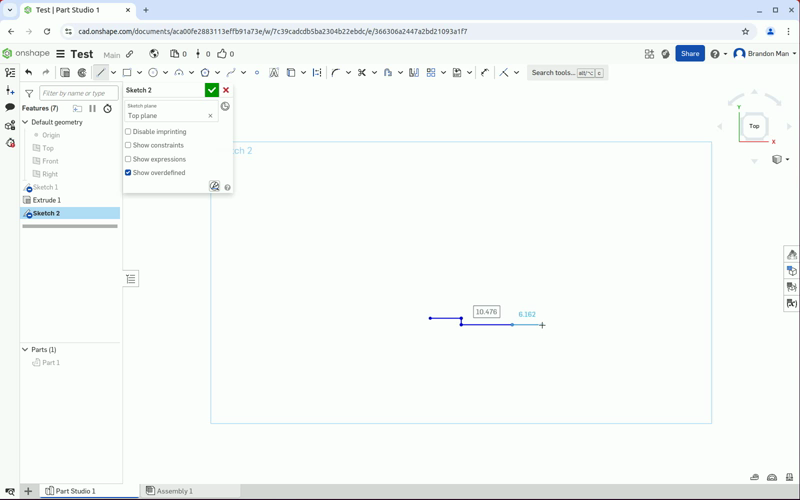
mouse_move(512, 278)
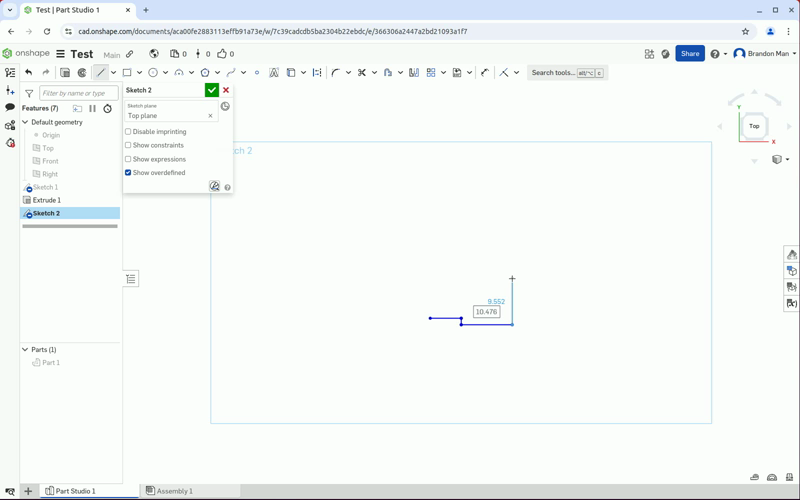
click(512, 278)
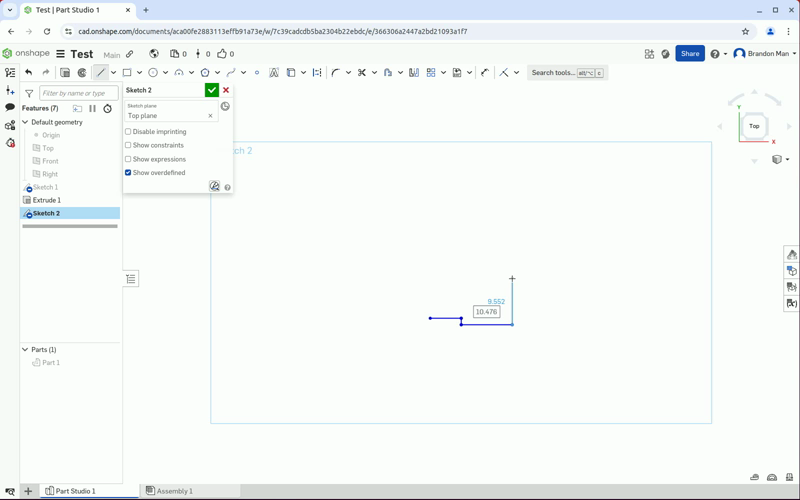
key_up(shift)
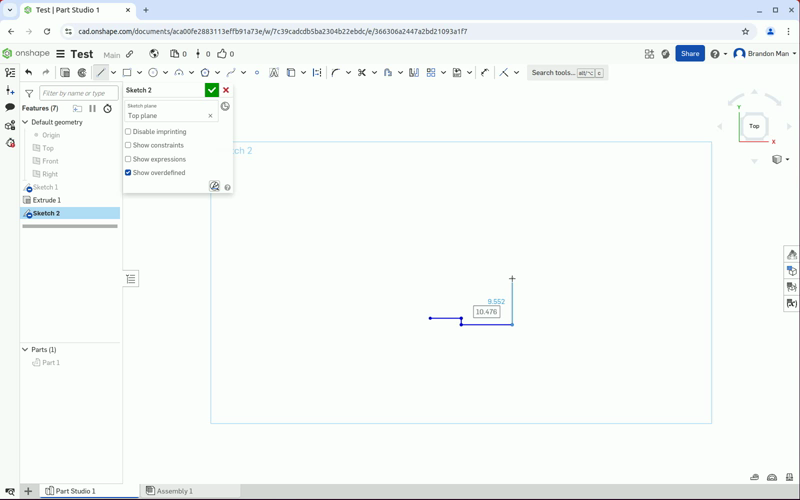
key_down(shift)
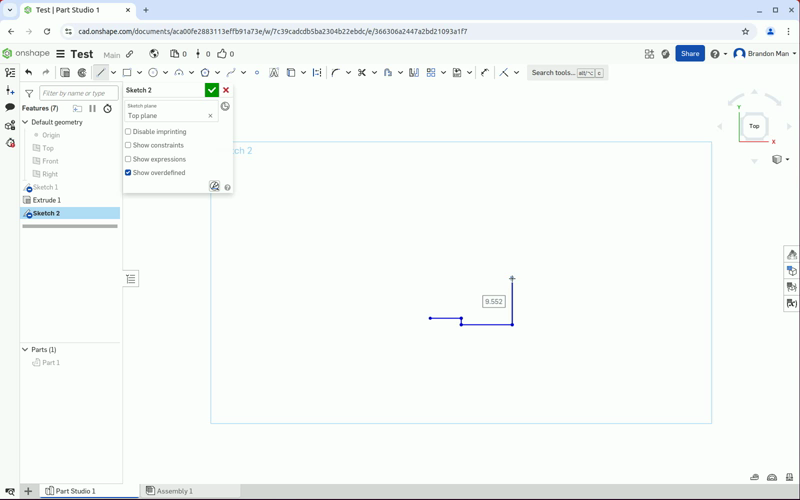
mouse_move(542, 278)
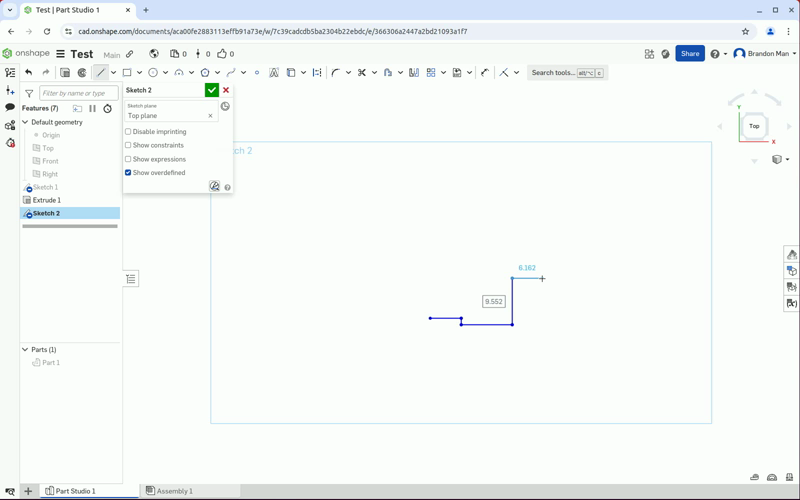
mouse_move(489, 278)
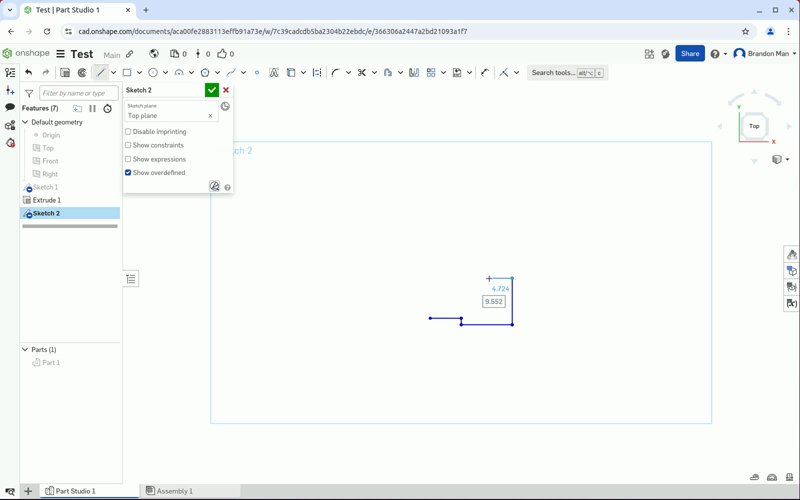
click(489, 278)
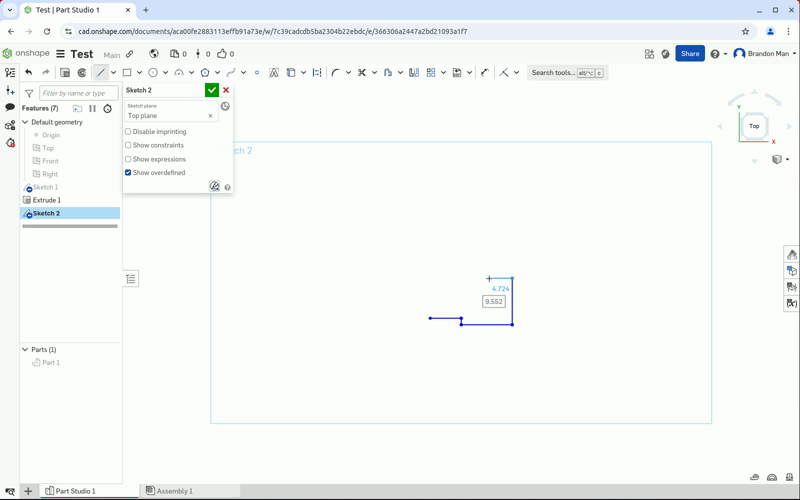
key_up(shift)
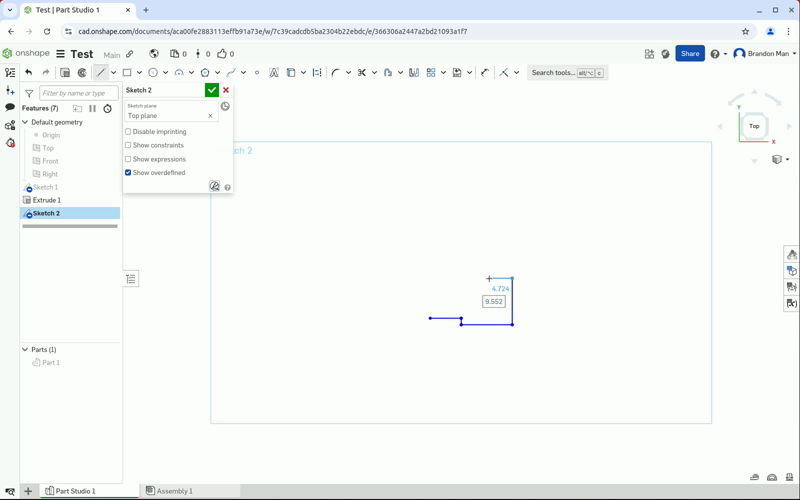
key_down(shift)
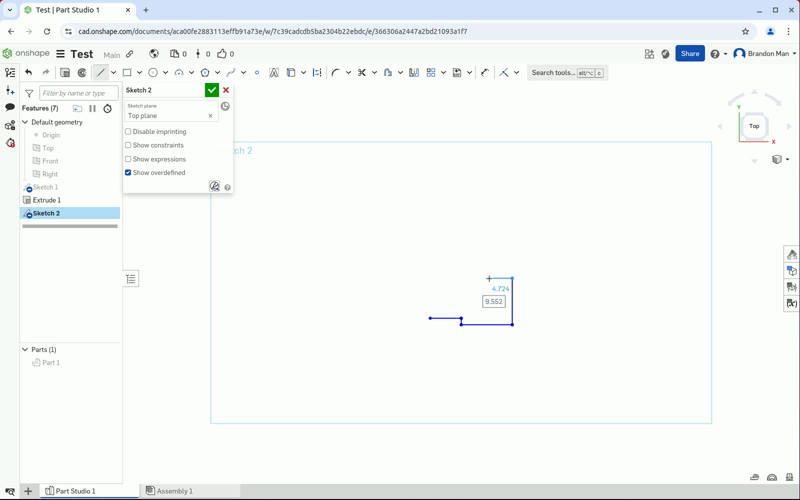
mouse_move(519, 278)
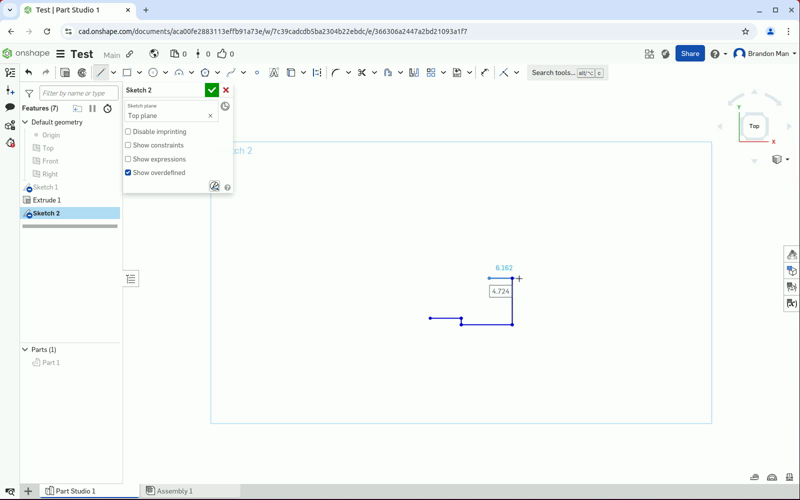
mouse_move(489, 241)
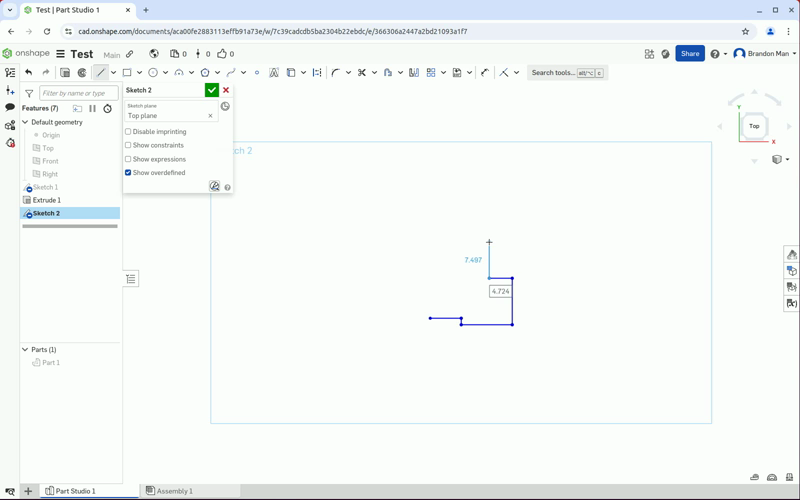
click(489, 241)
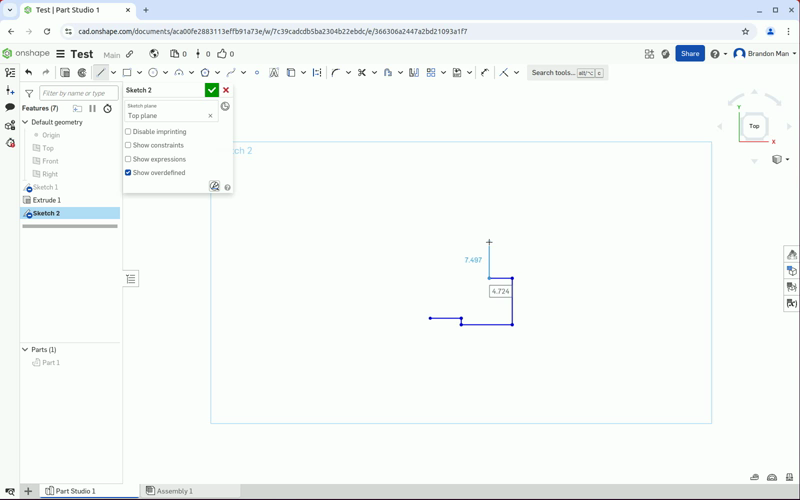
key_up(shift)
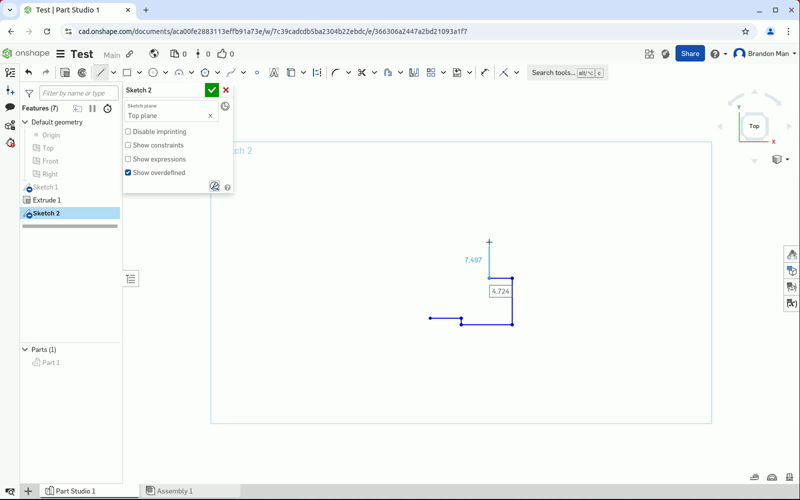
key_down(shift)
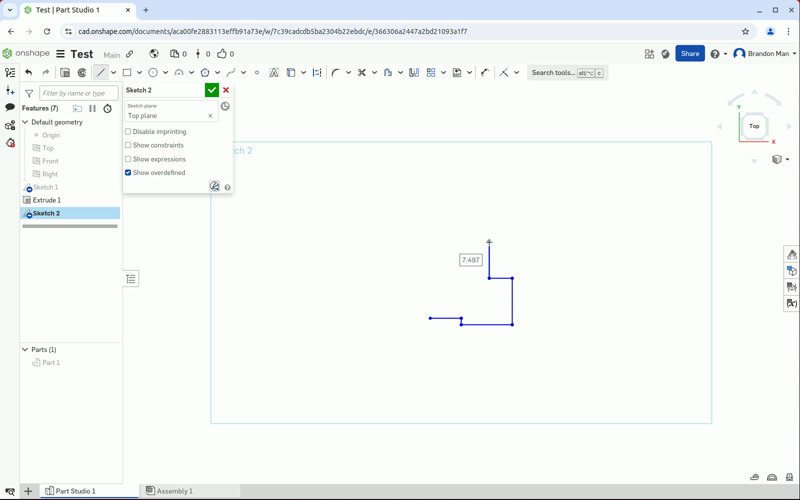
mouse_move(519, 241)
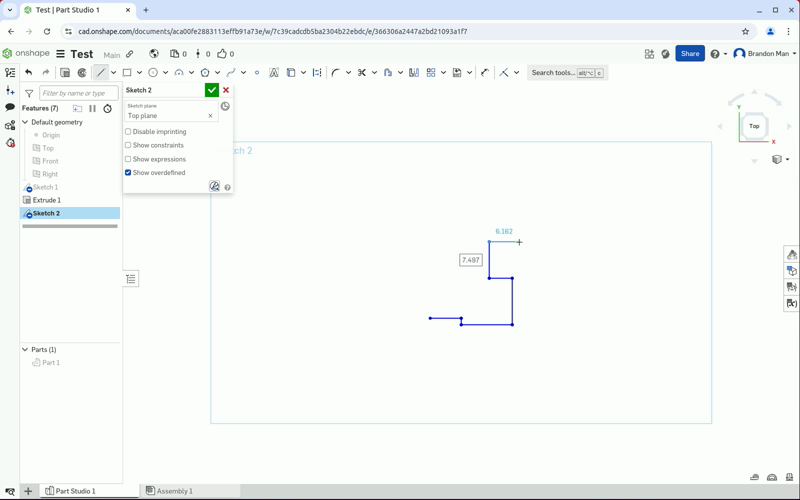
mouse_move(468, 241)
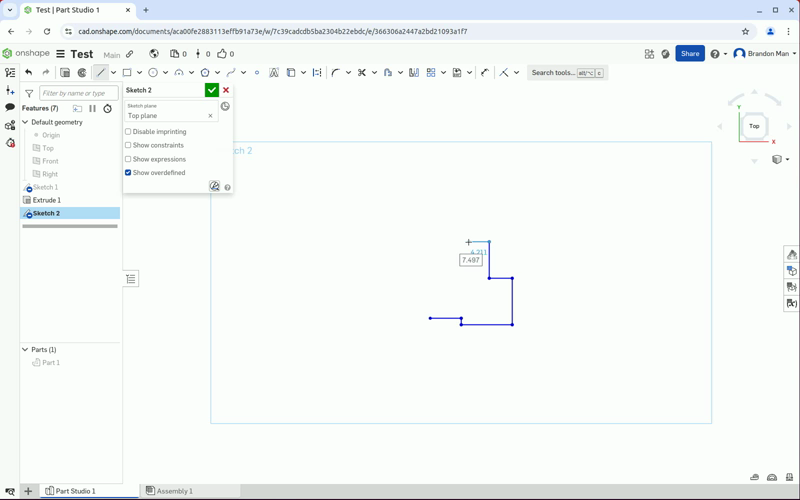
click(468, 241)
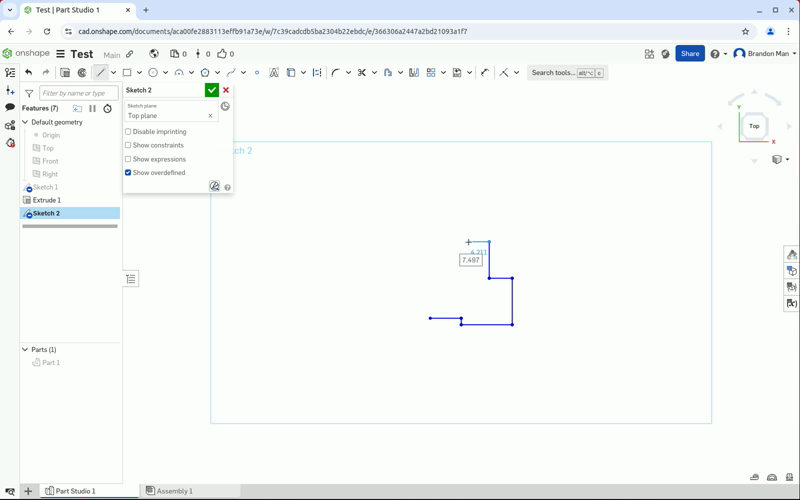
key_up(shift)
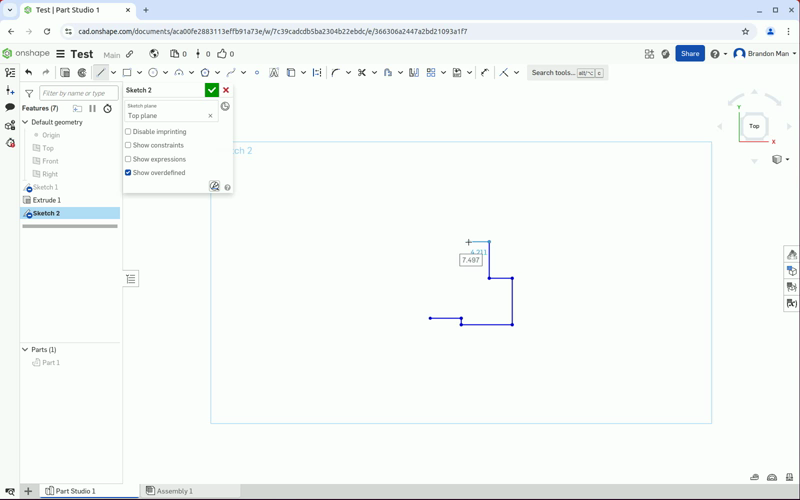
key_down(shift)
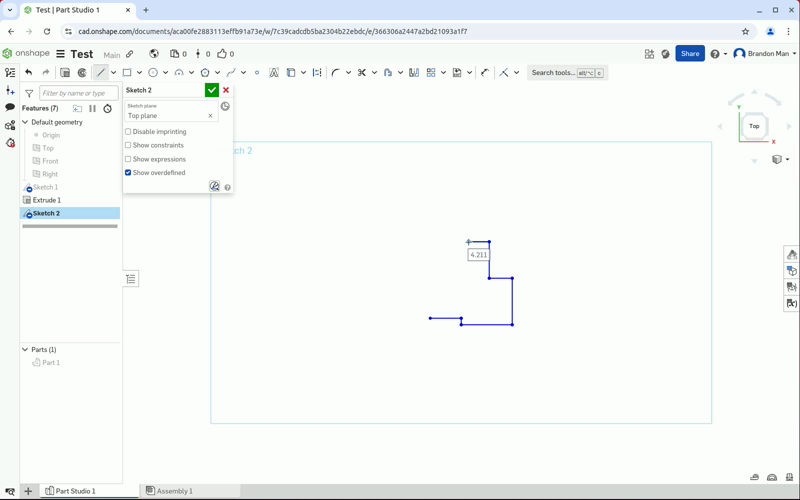
mouse_move(498, 241)
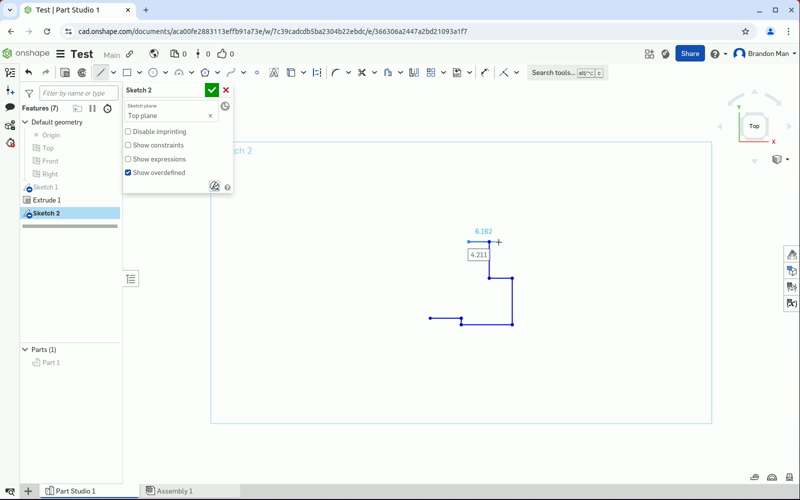
mouse_move(468, 226)
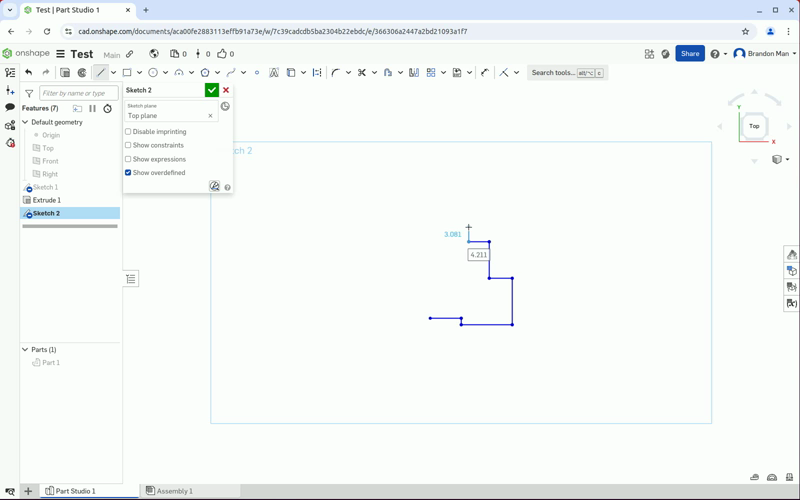
click(468, 226)
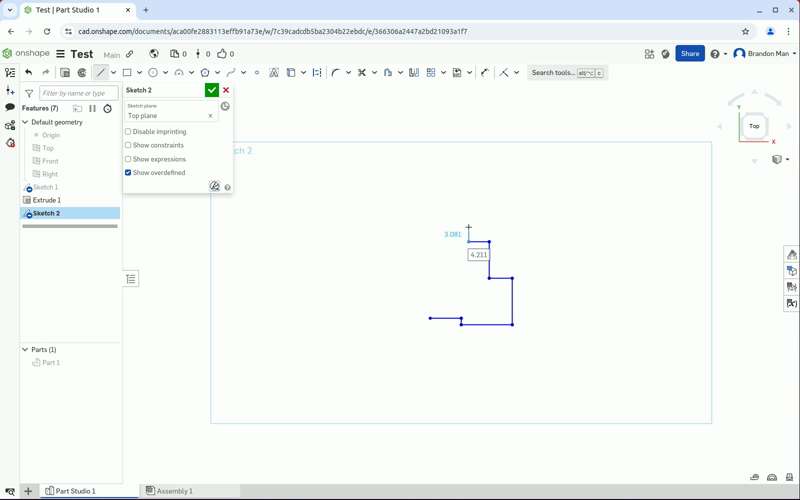
key_up(shift)
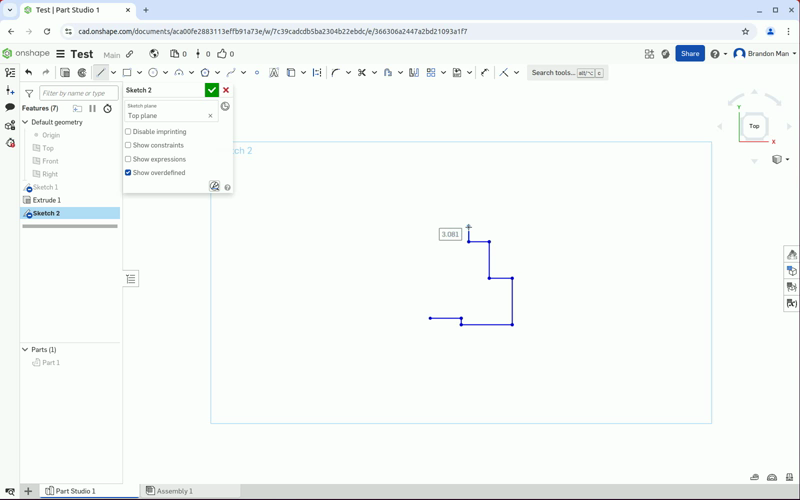
key_down(shift)
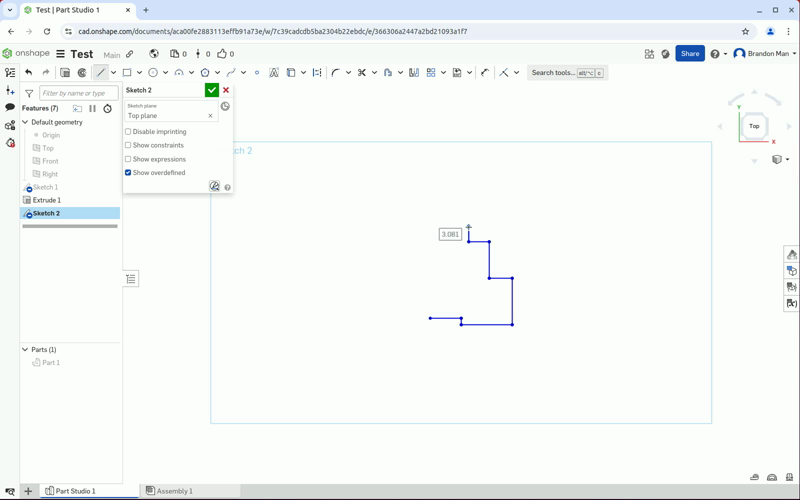
mouse_move(498, 226)
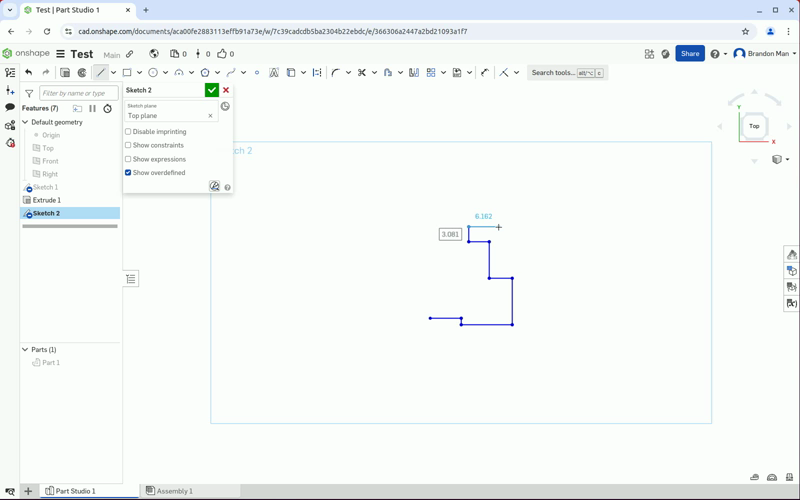
mouse_move(430, 226)
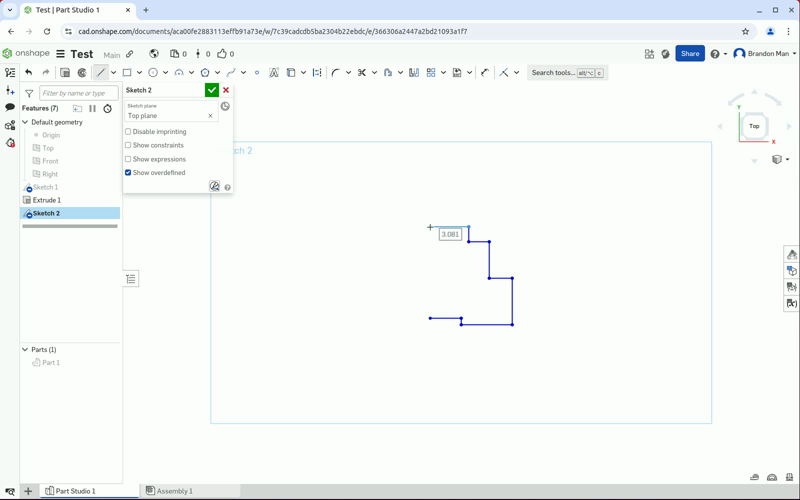
click(430, 226)
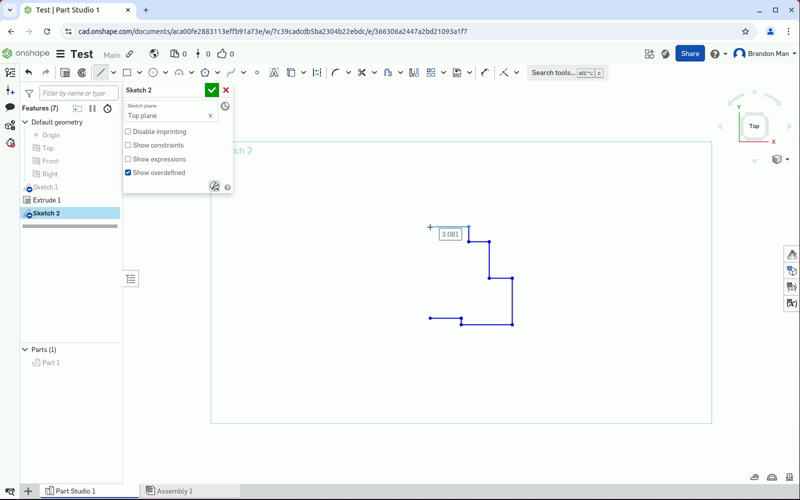
key_up(shift)
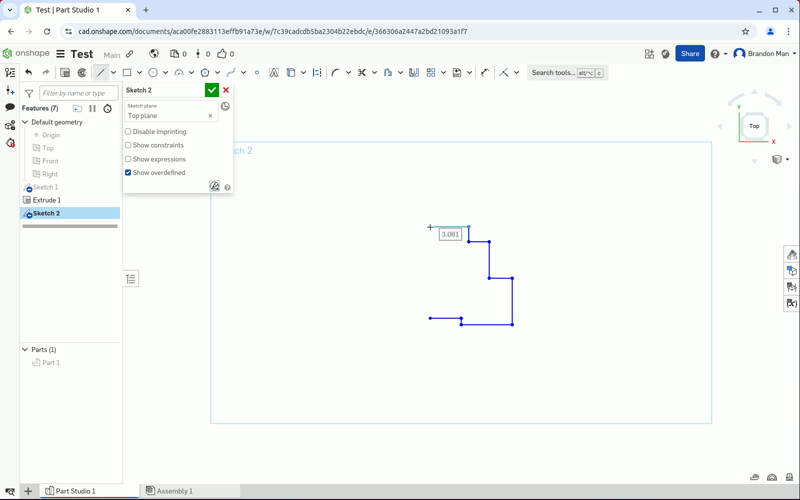
key_down(shift)
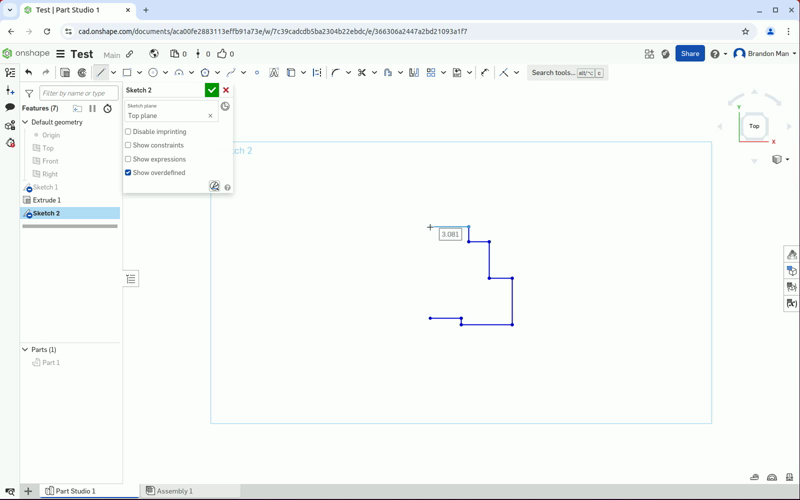
mouse_move(430, 318)
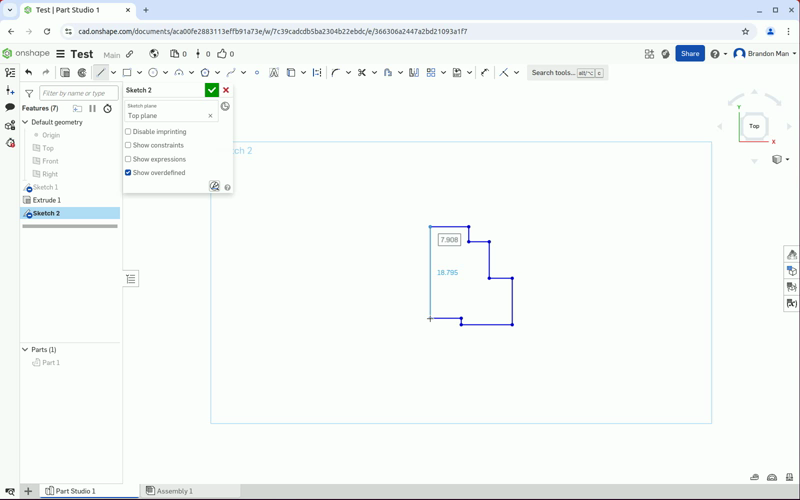
key_up(shift)
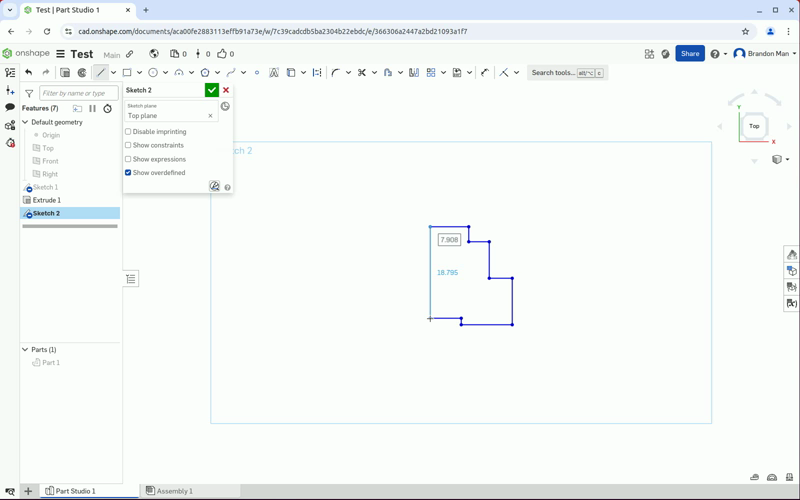
click(430, 318)
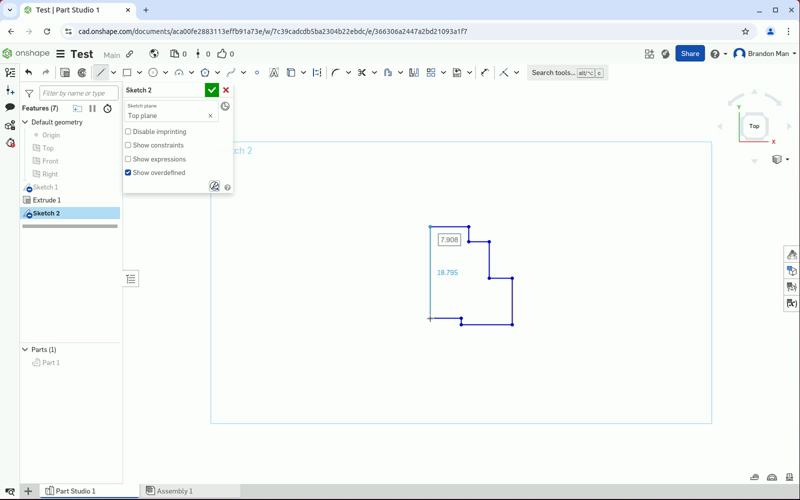
key(esc)
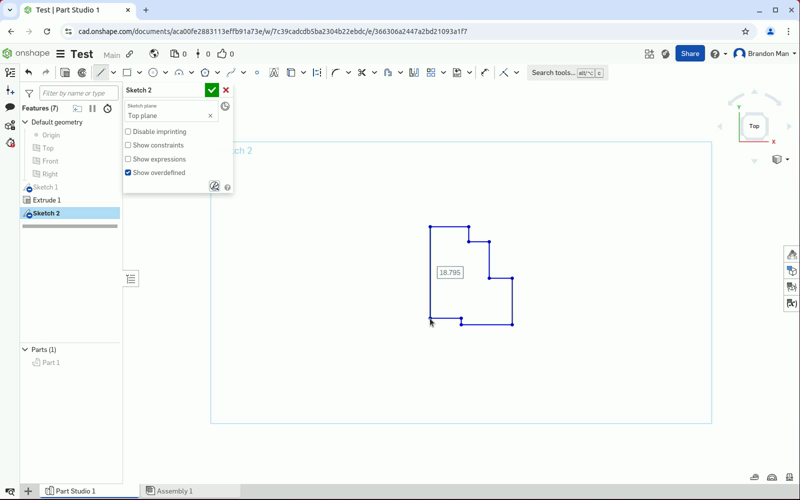
mouse_move(462, 235)
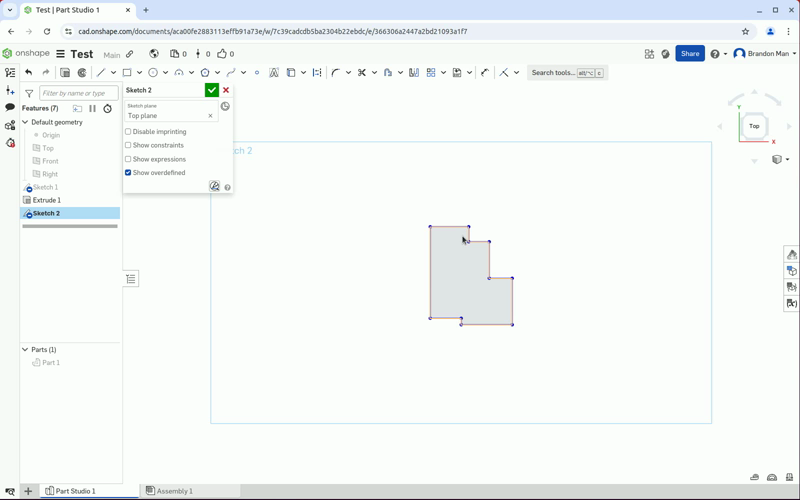
click(462, 235)
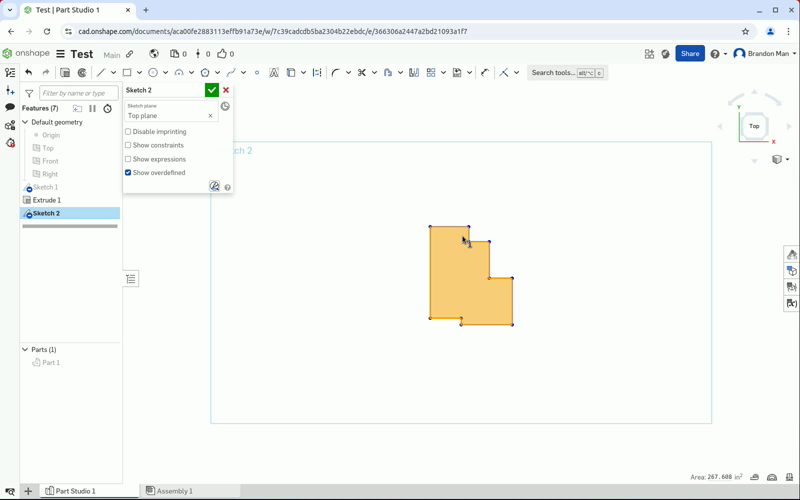
mouse_move(73, 352)
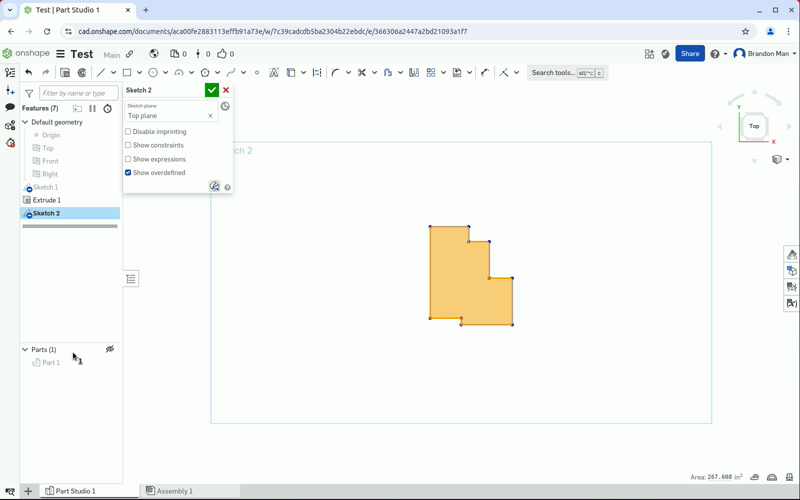
key(shift+y)
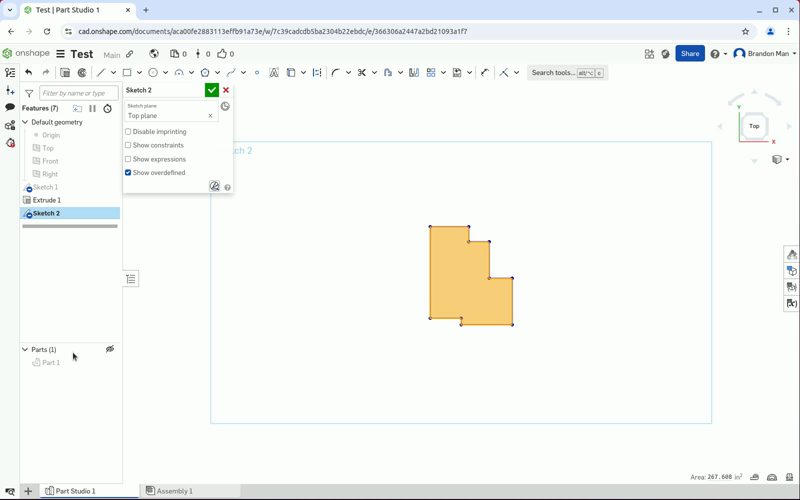
key(shift+e)
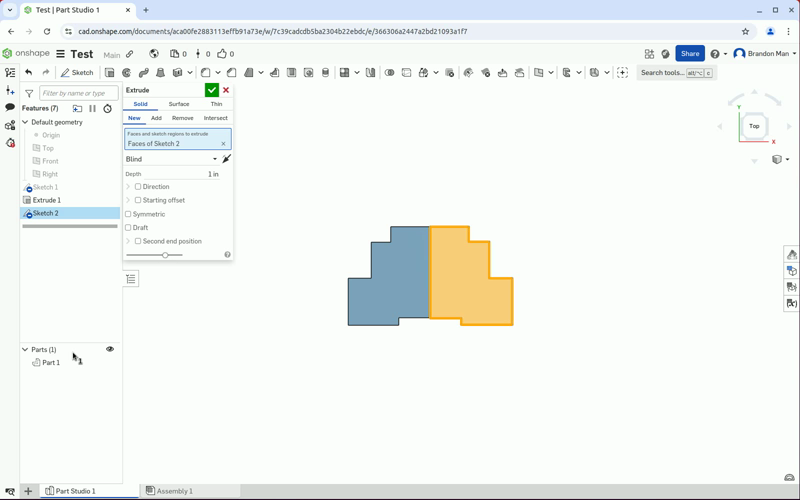
mouse_move(143, 106)
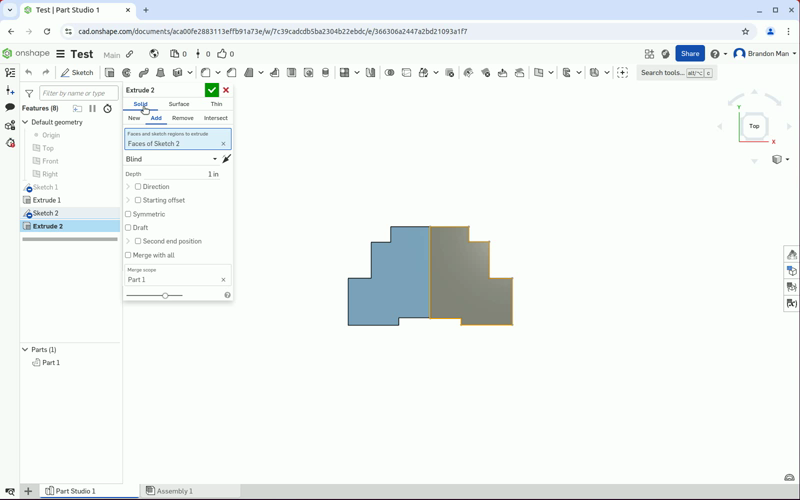
click(143, 106)
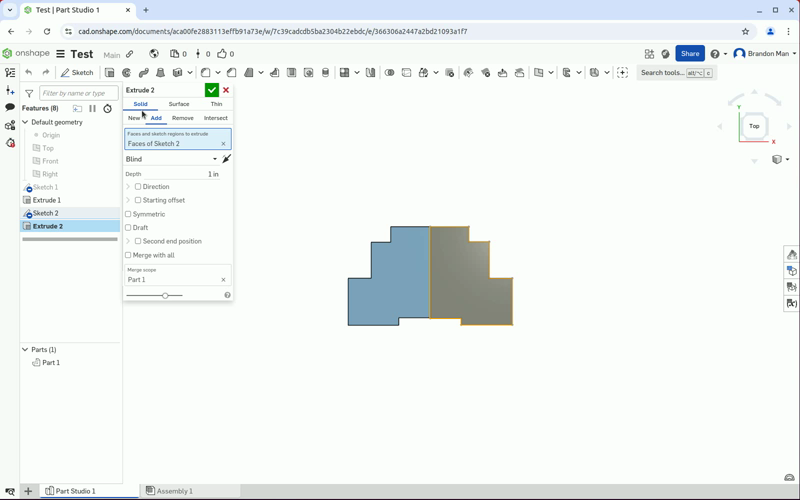
mouse_move(137, 120)
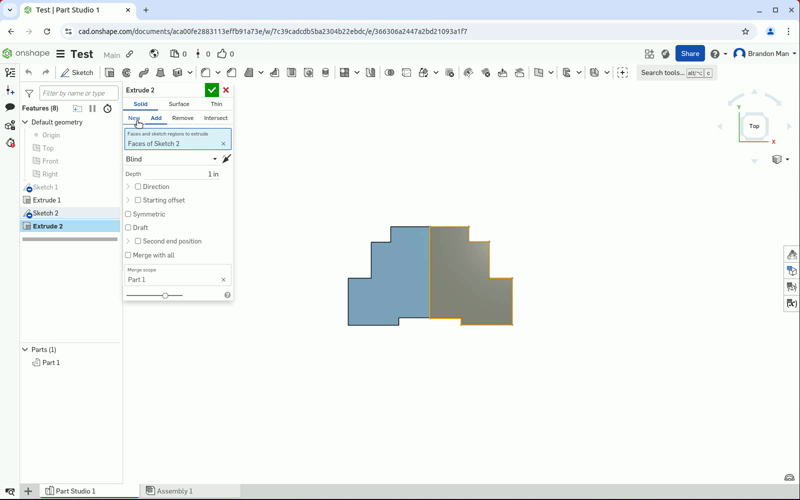
click(137, 120)
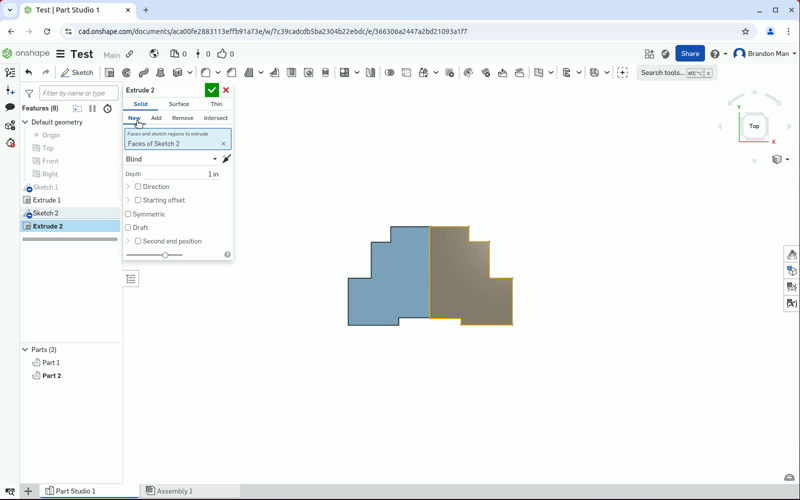
key(tab, 4)
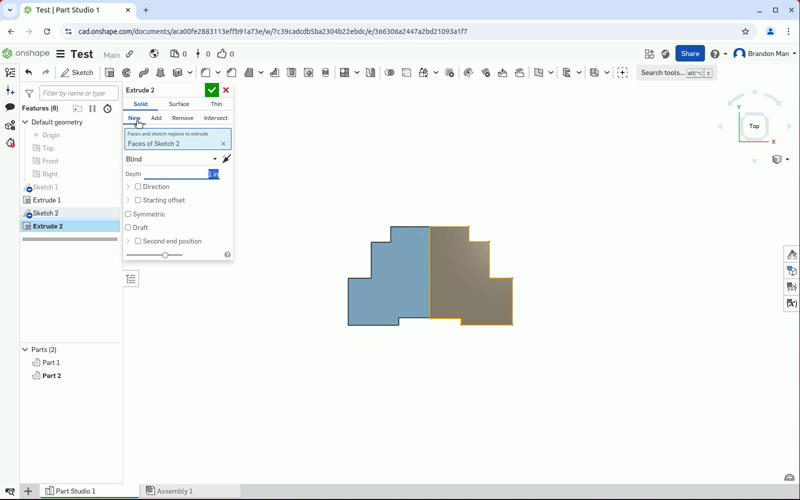
text(9.148)
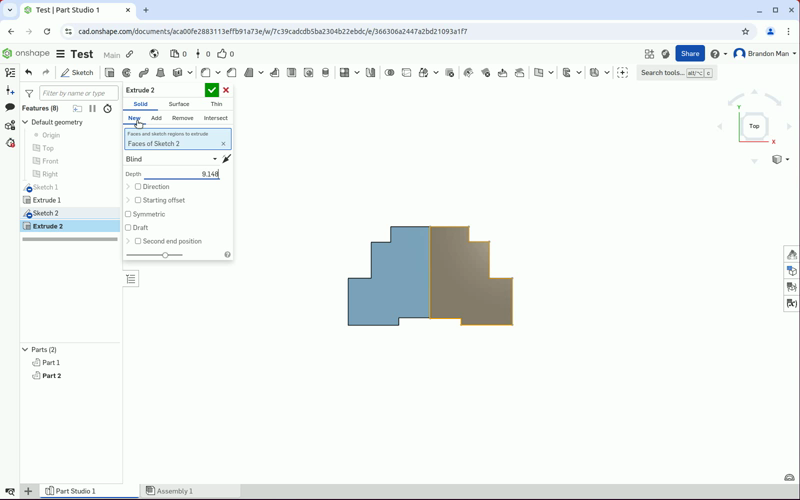
key(tab, 3)
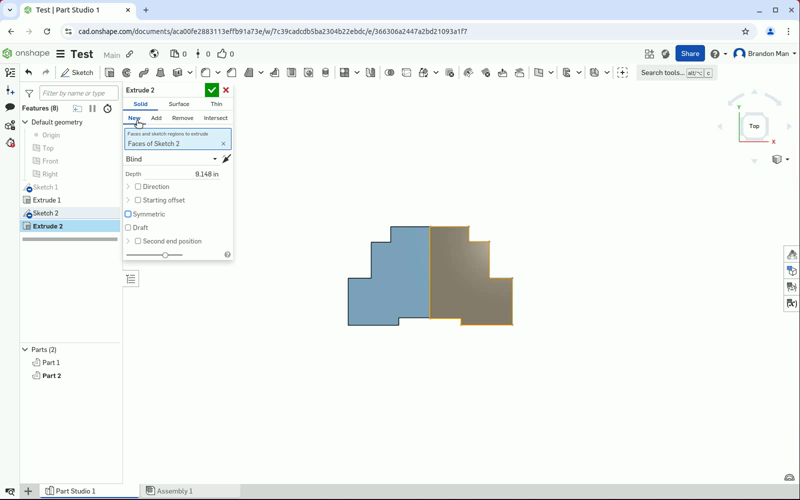
key(space)
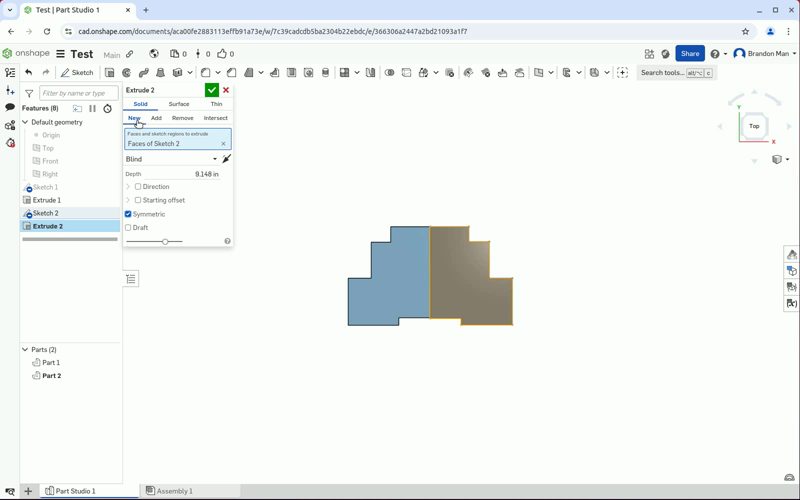
key(enter)
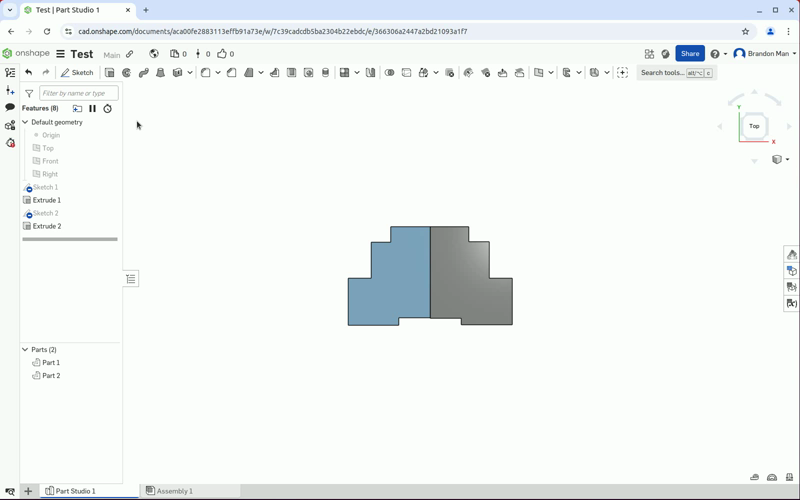
key(shift+h)
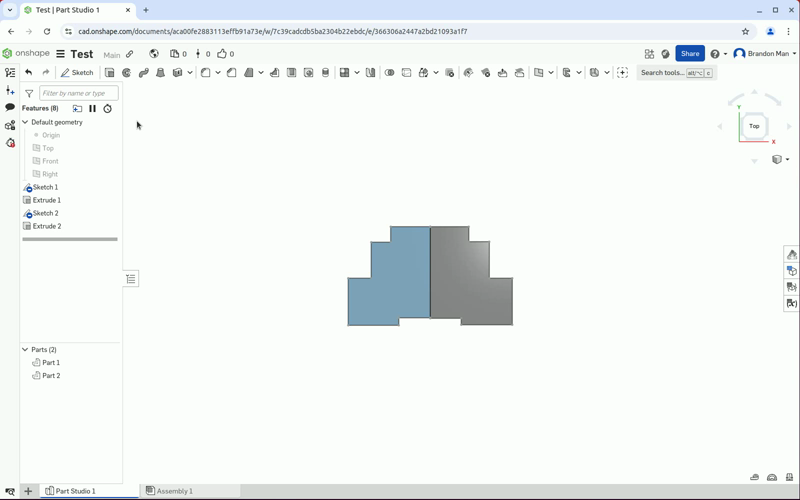
key(shift+h)
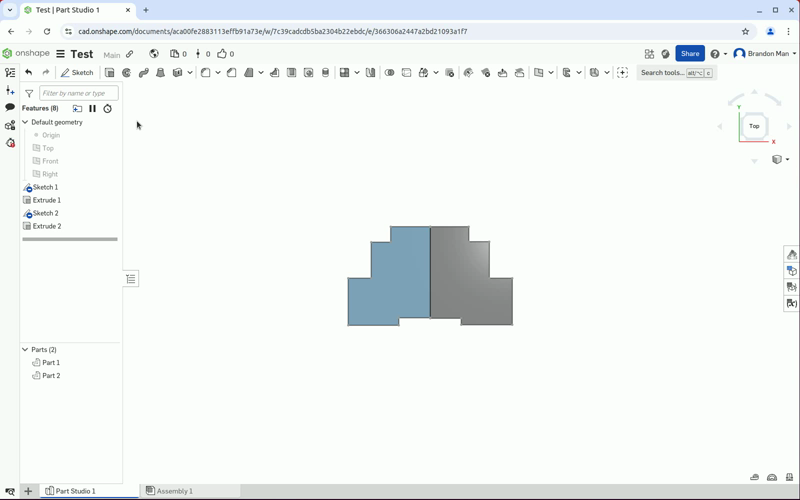
key(shift+7)
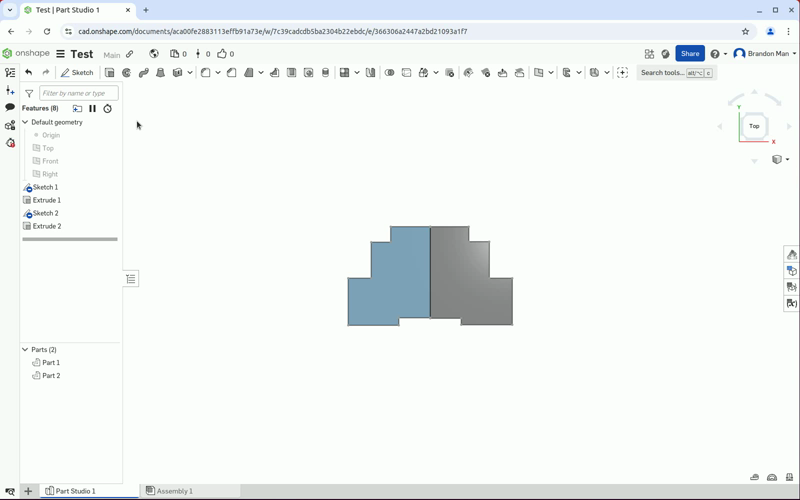
key(up, 3)
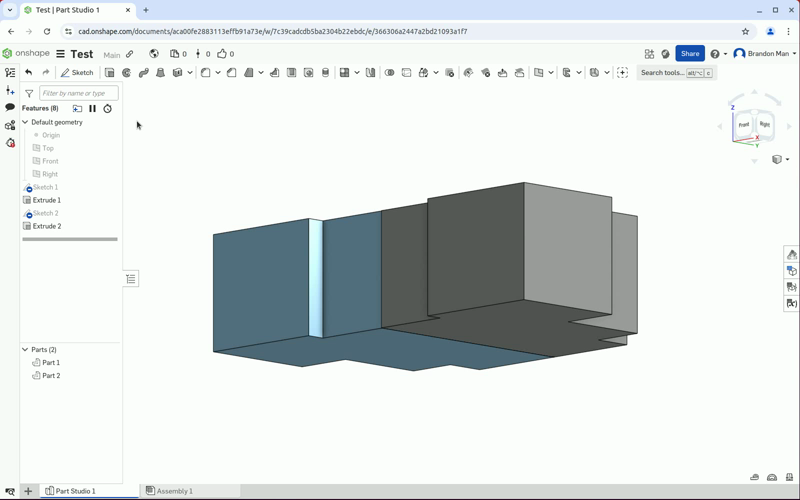
key(left, 3)
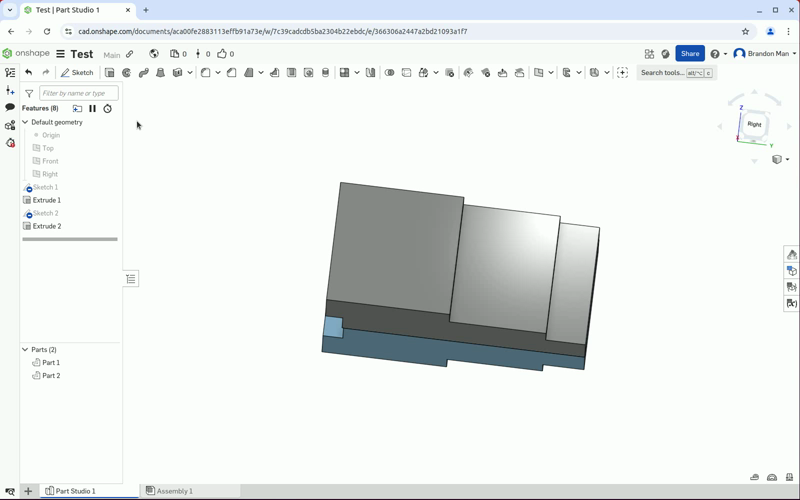
key(right, 3)
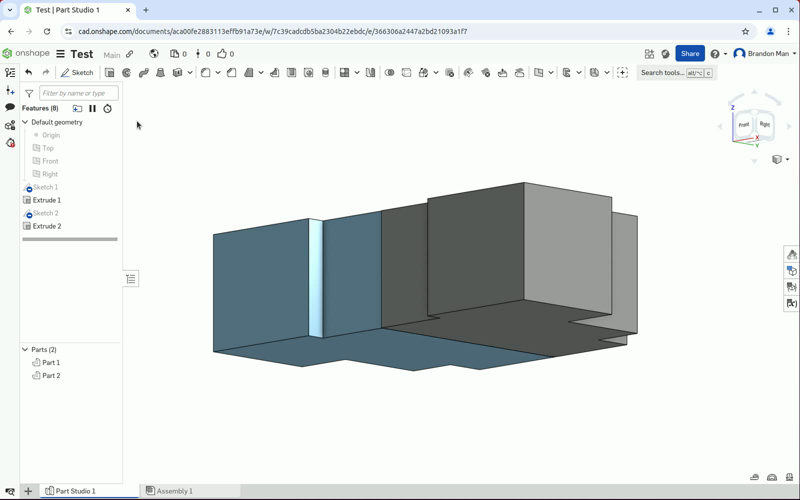
key(down, 3)
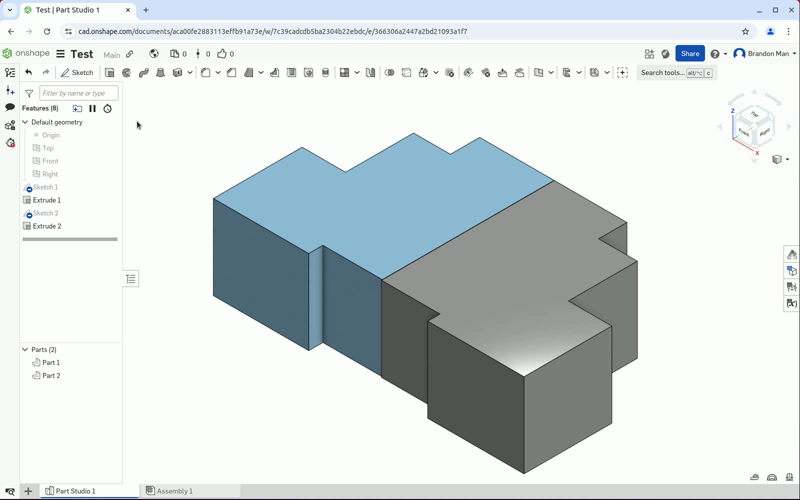
mouse_move(73, 189)
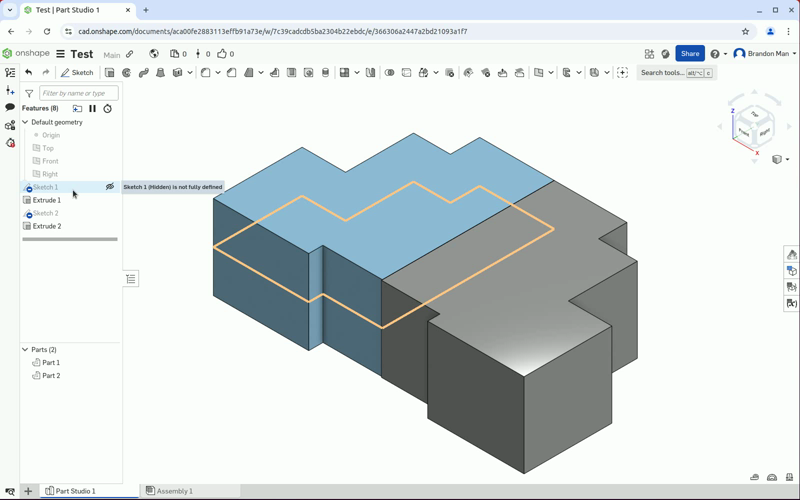
click(73, 189)